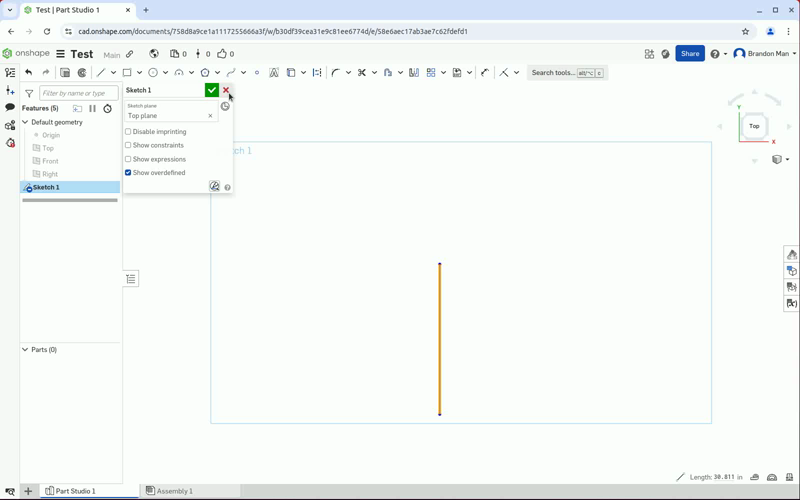
key(shift+h)
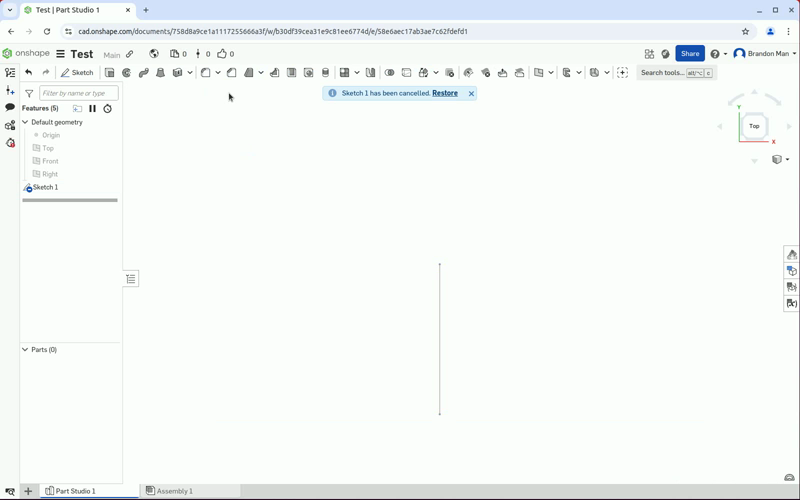
key(shift+s)
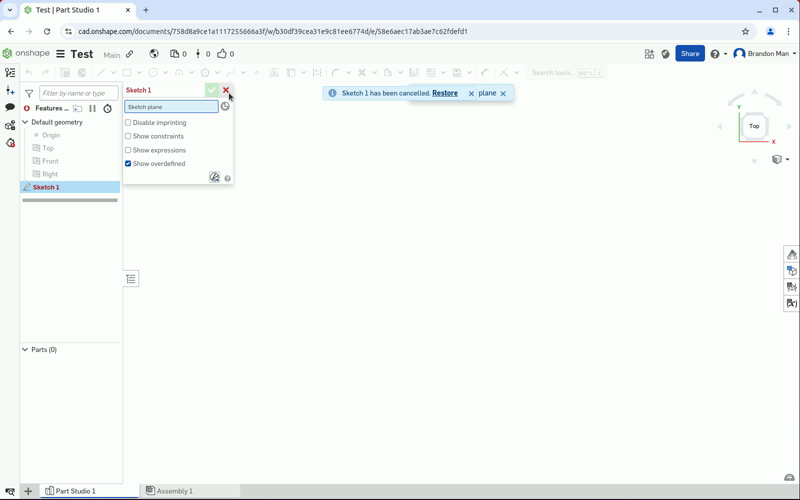
mouse_move(73, 150)
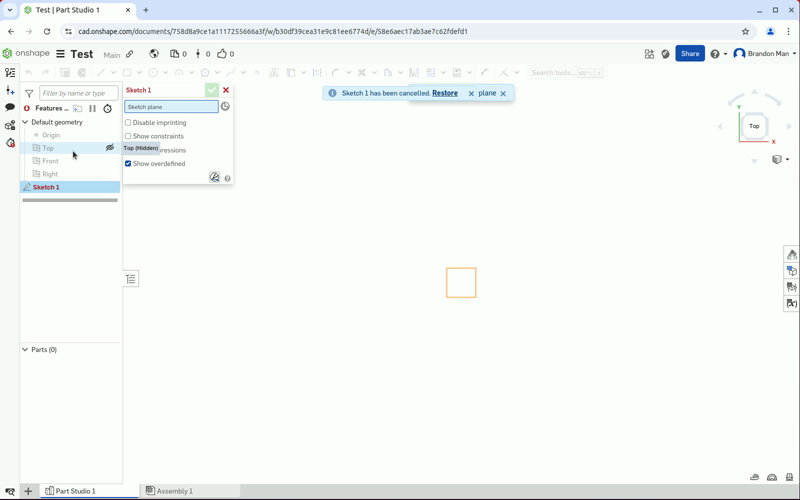
click(73, 150)
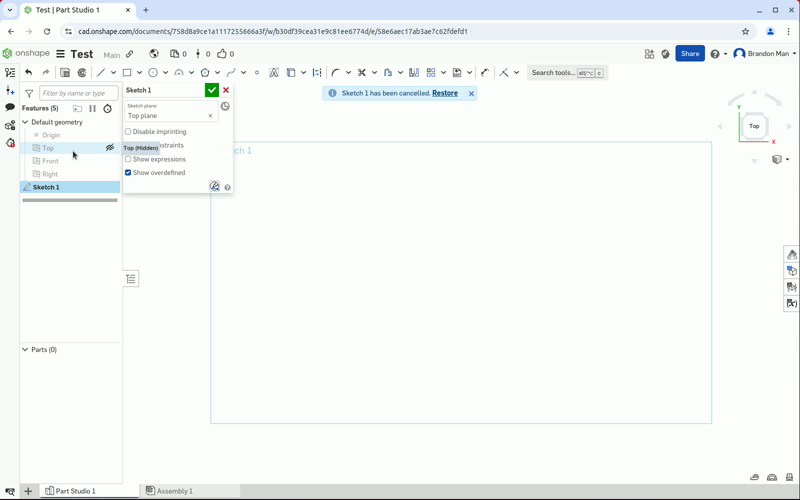
mouse_move(73, 352)
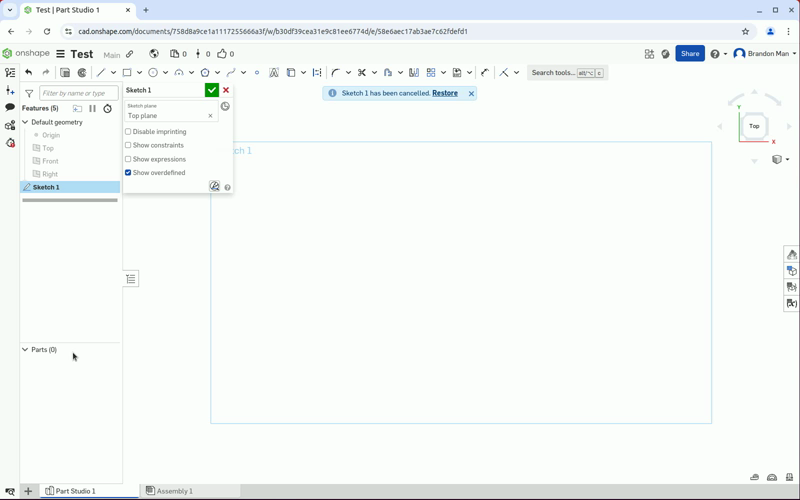
key(y)
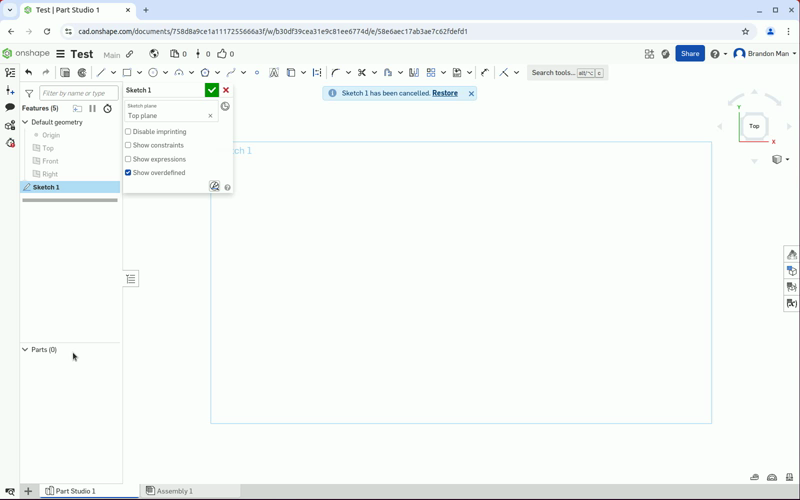
key(l)
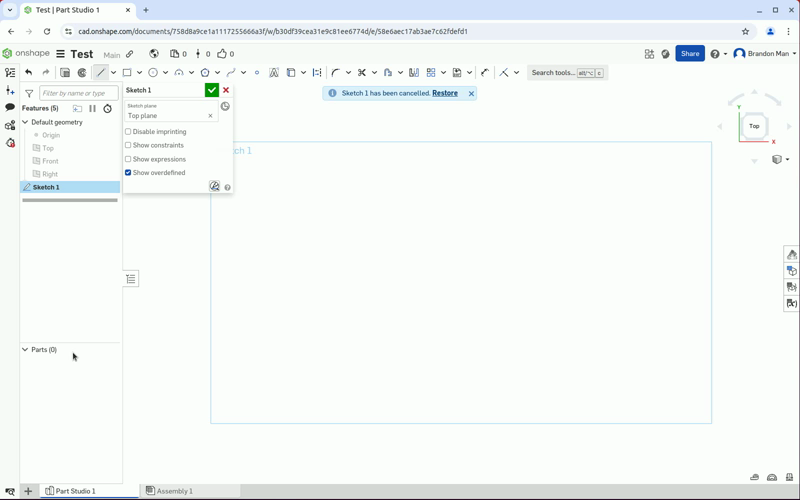
key_down(shift)
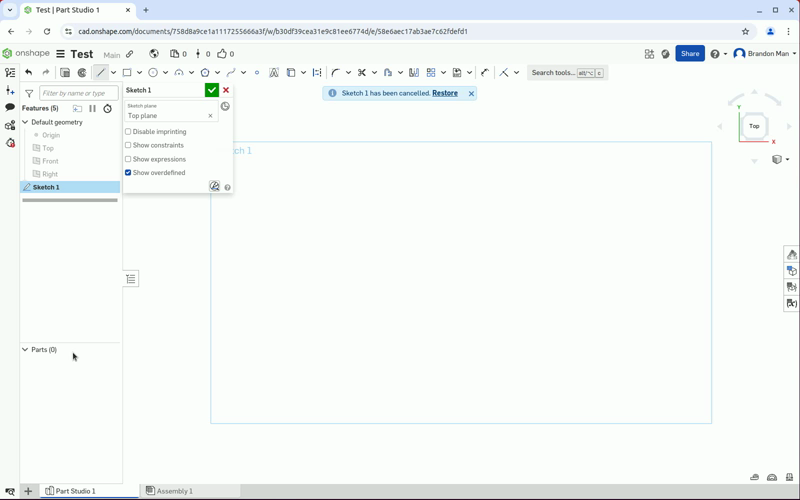
mouse_move(452, 291)
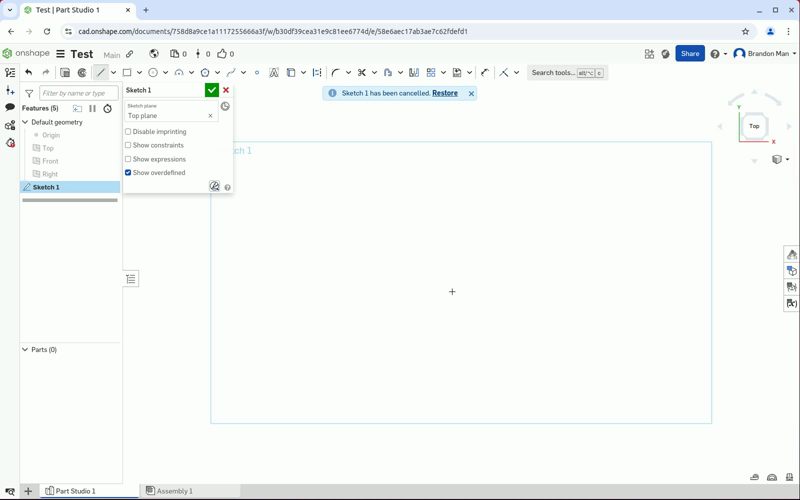
click(452, 291)
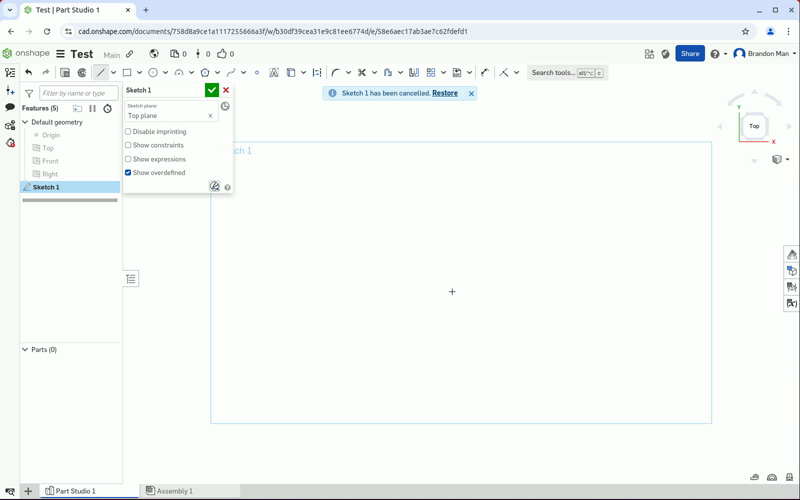
key_up(shift)
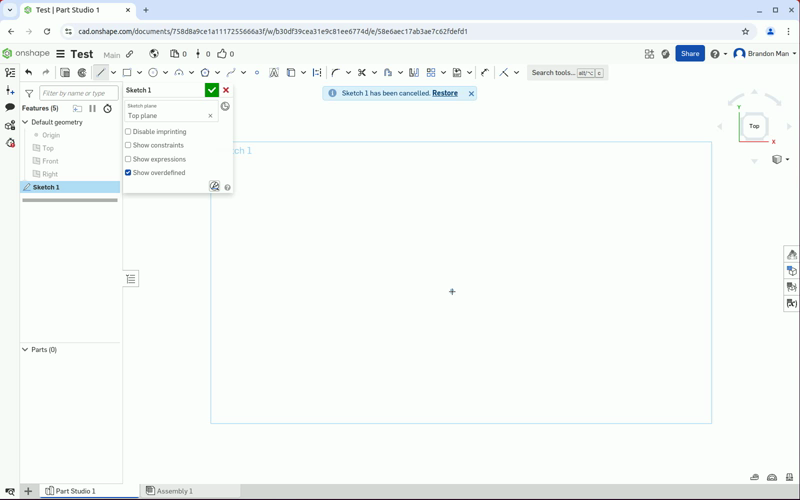
key_down(shift)
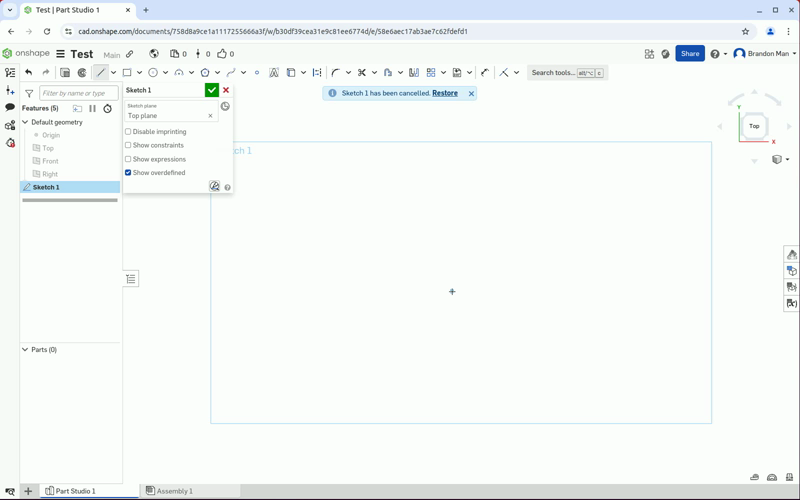
mouse_move(573, 291)
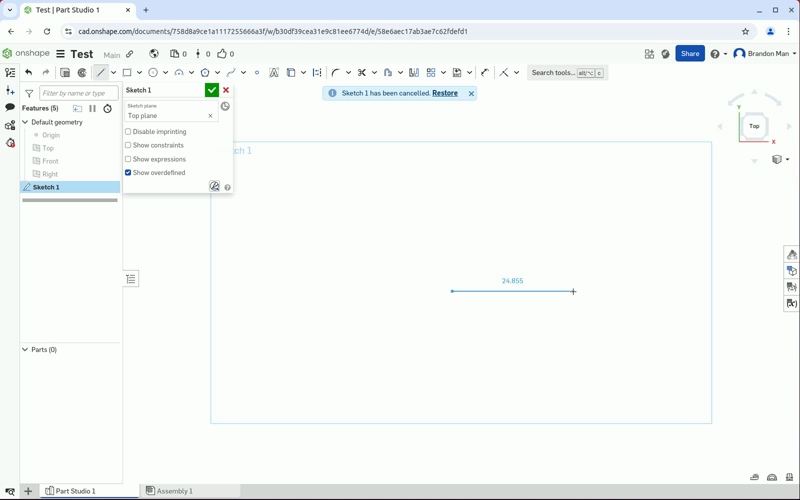
click(573, 291)
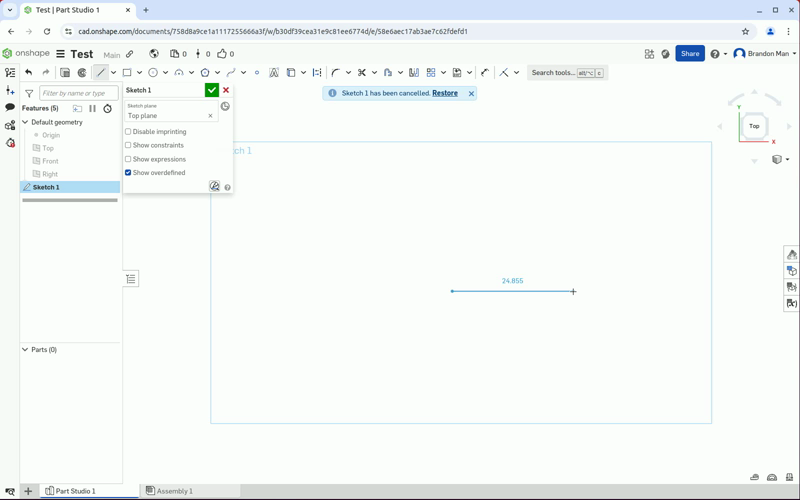
key_up(shift)
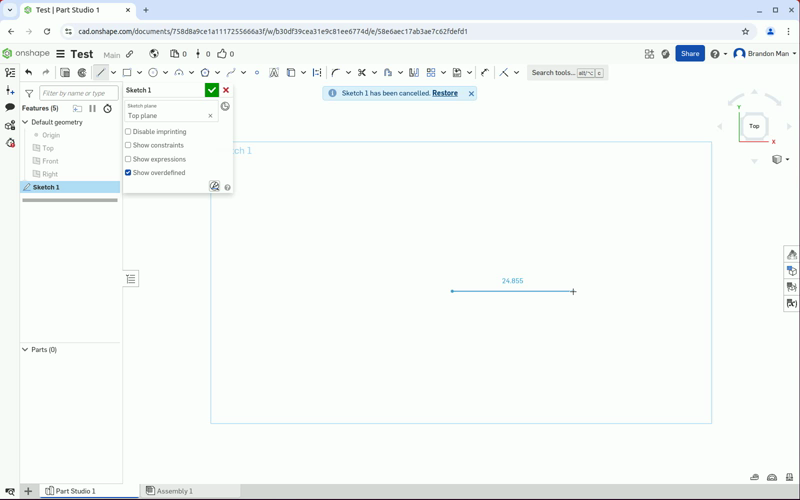
key_down(shift)
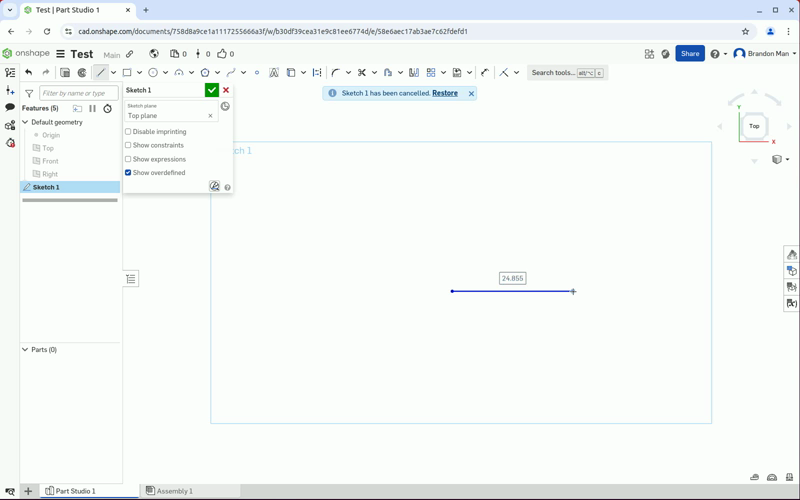
mouse_move(573, 170)
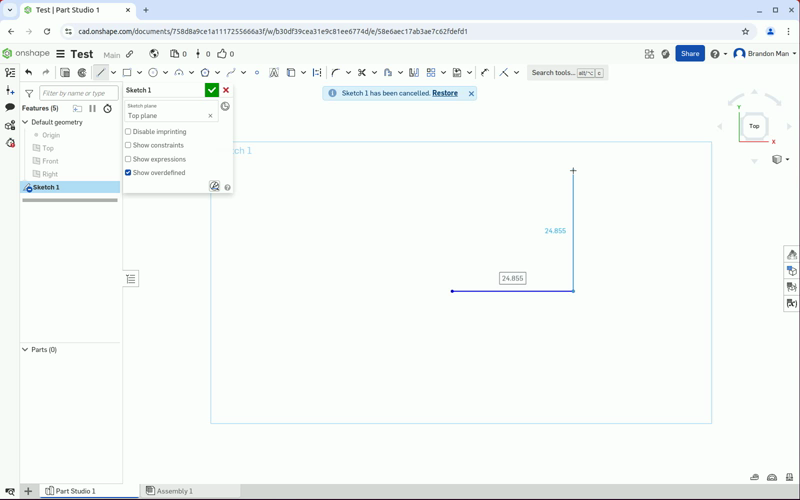
click(573, 170)
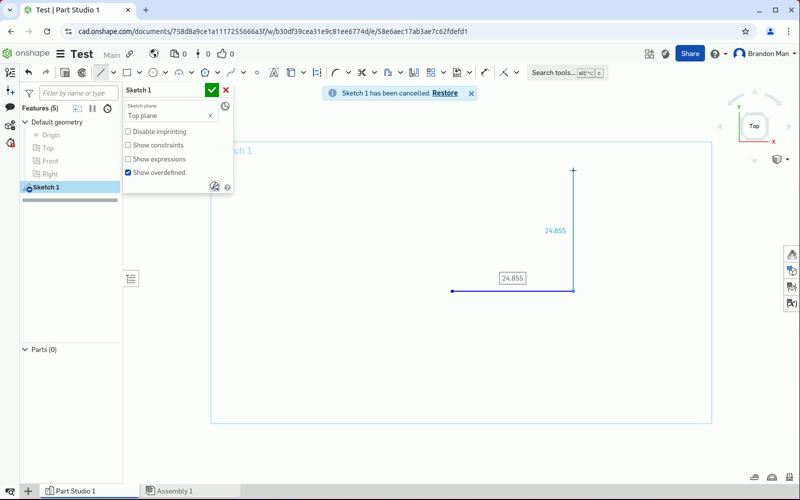
key_up(shift)
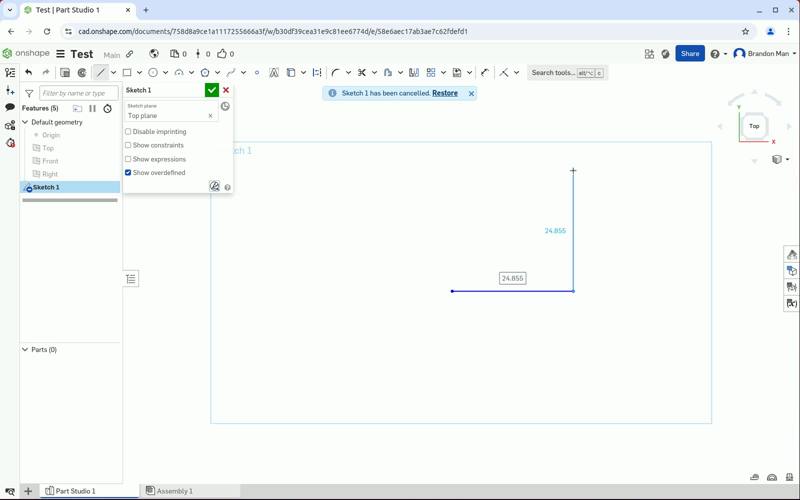
key_down(shift)
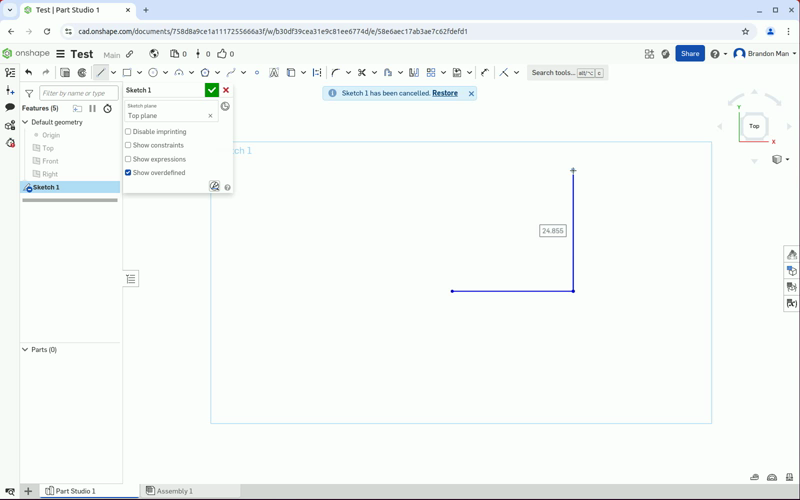
mouse_move(452, 170)
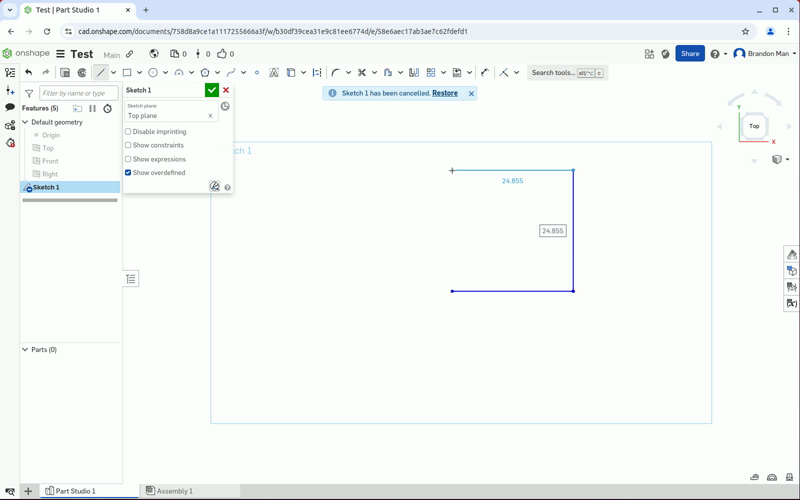
click(452, 170)
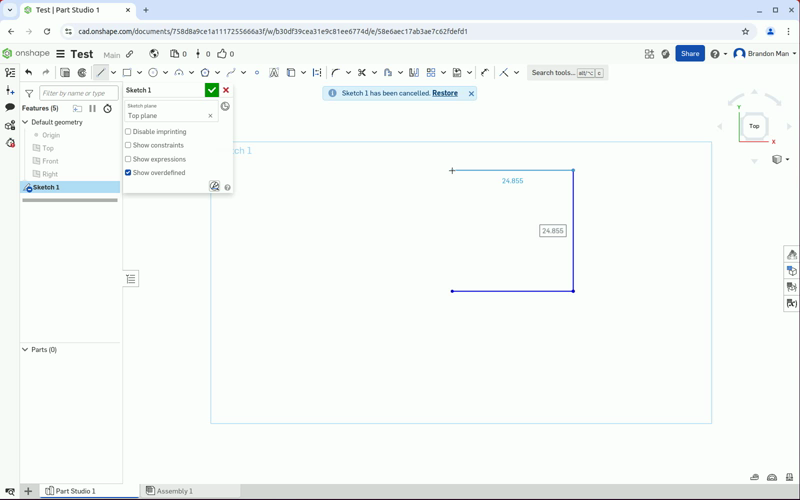
key_up(shift)
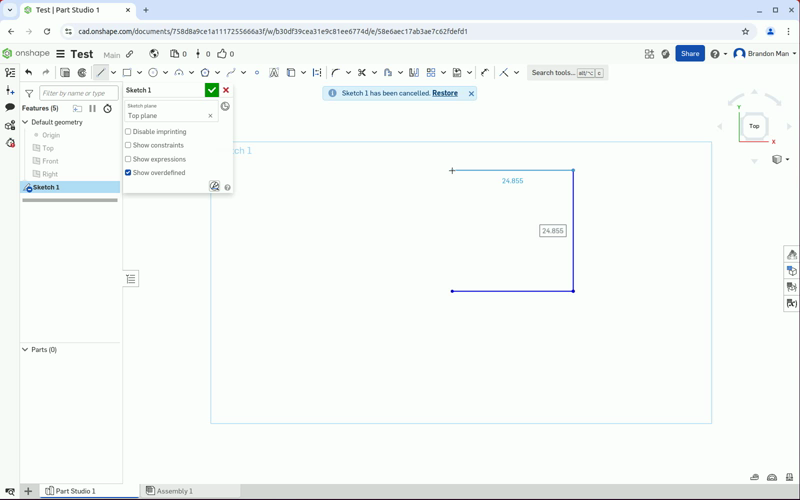
key_down(shift)
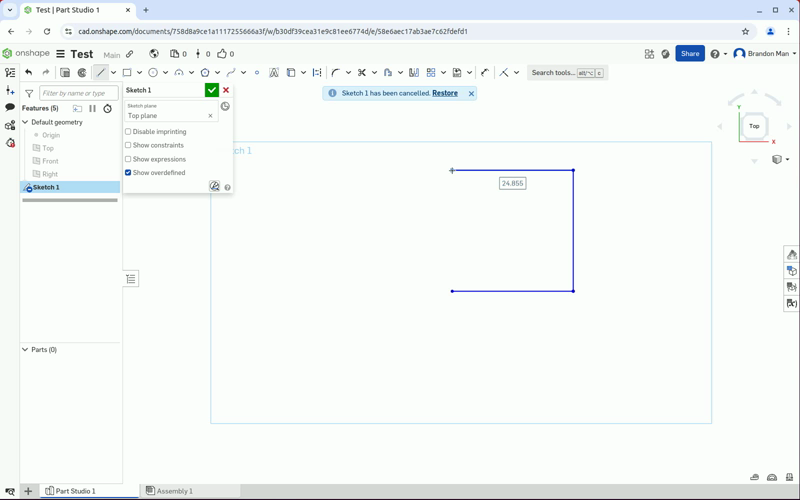
mouse_move(452, 245)
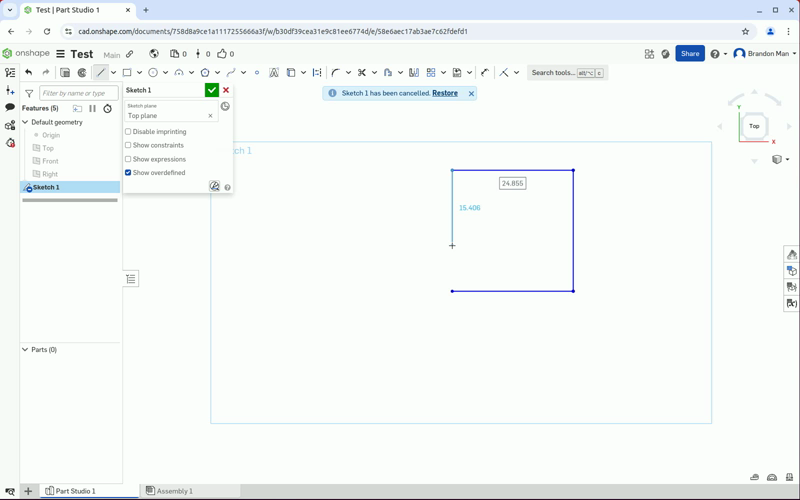
click(452, 245)
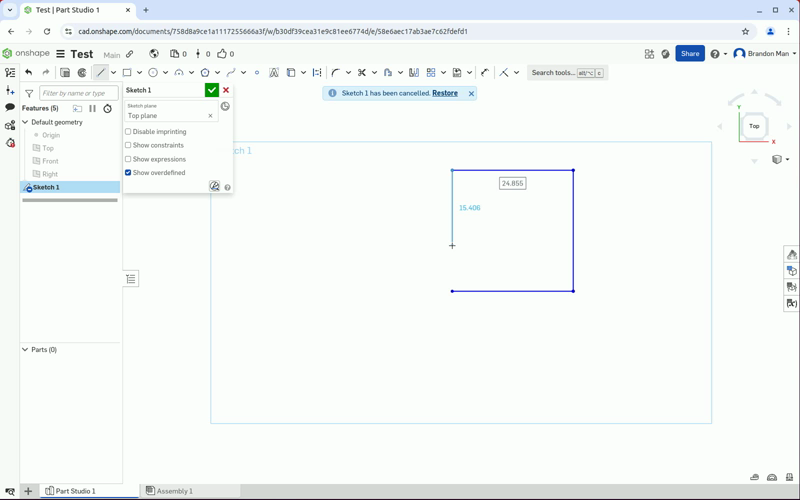
key_up(shift)
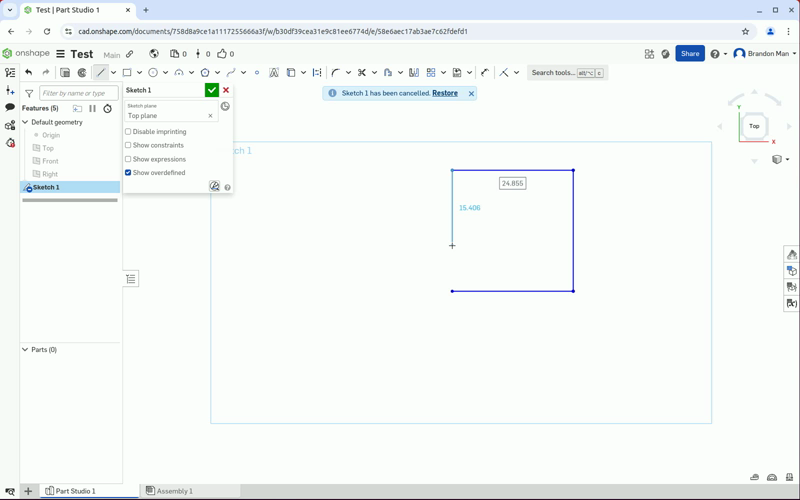
key_down(shift)
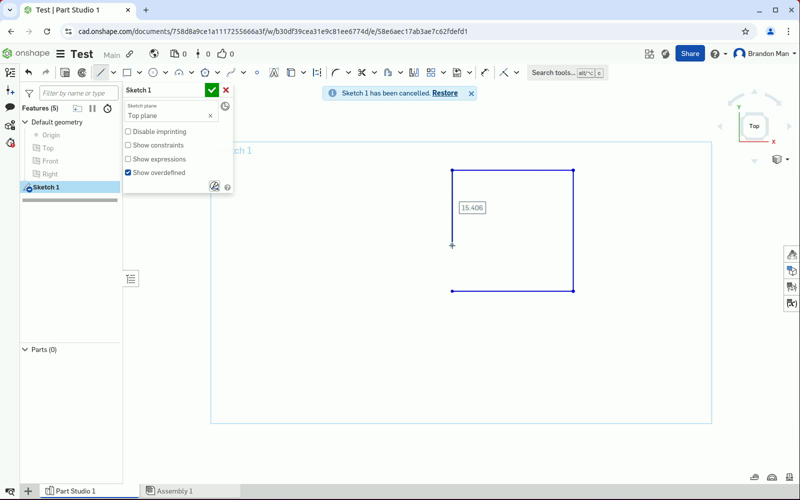
mouse_move(482, 245)
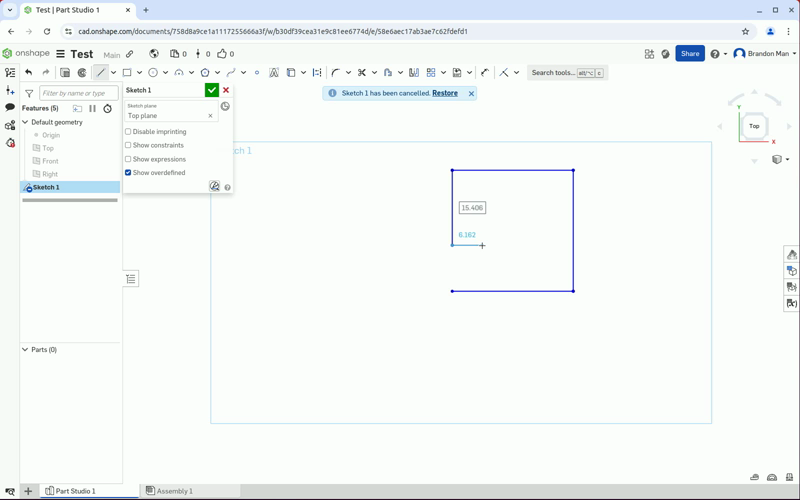
mouse_move(461, 245)
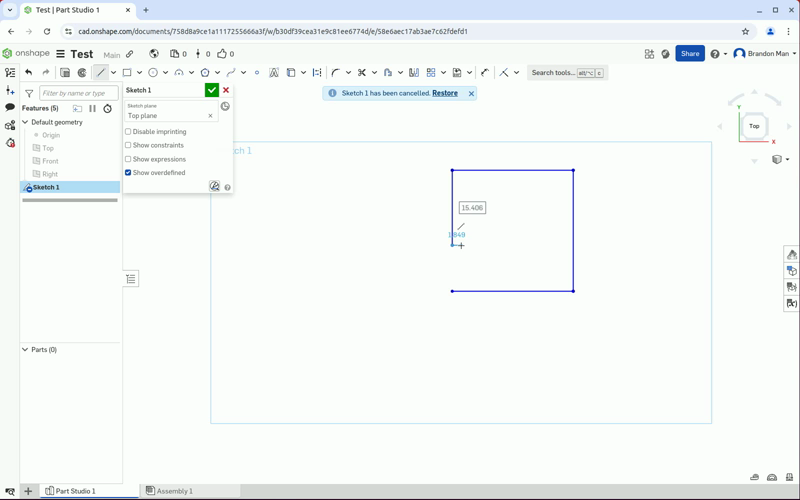
click(461, 245)
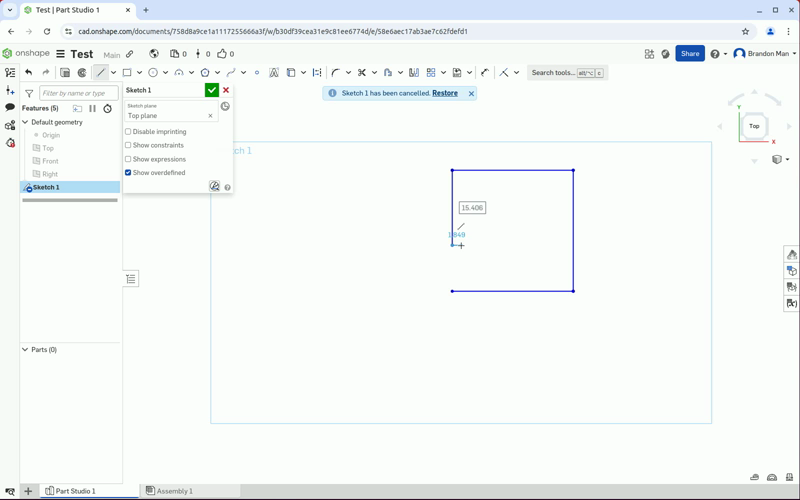
key_up(shift)
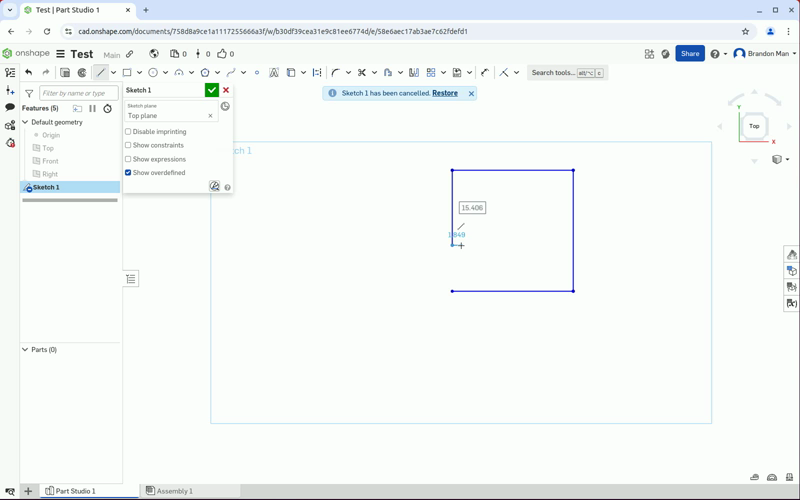
key_down(shift)
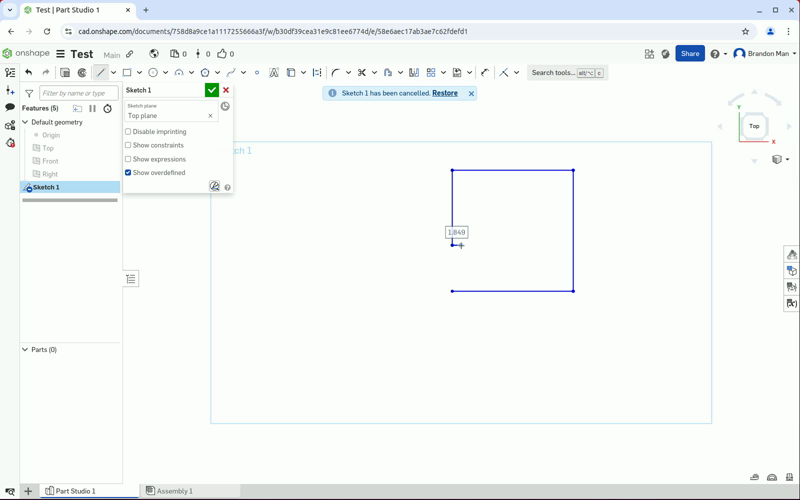
mouse_move(461, 180)
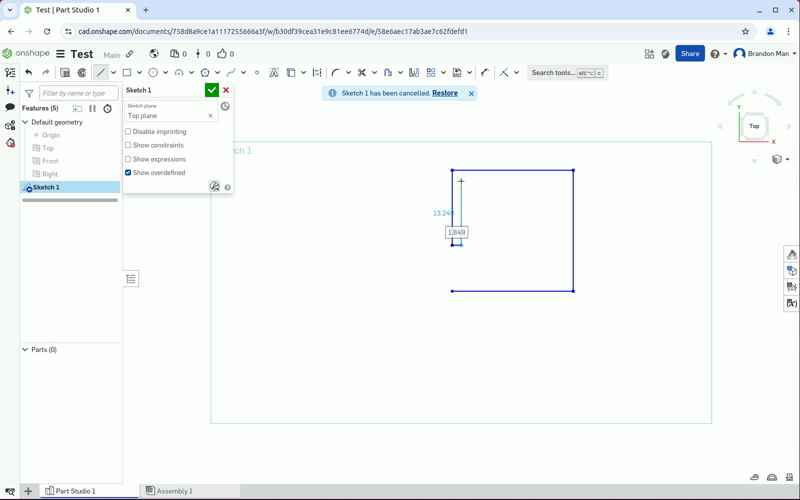
click(461, 180)
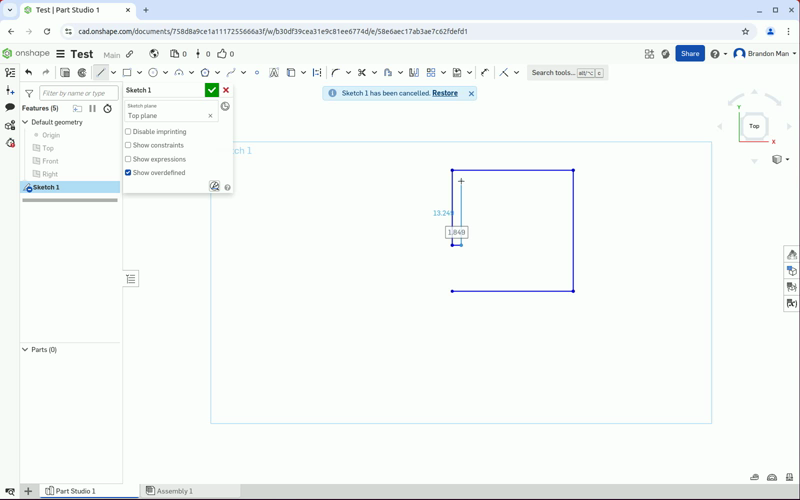
key_up(shift)
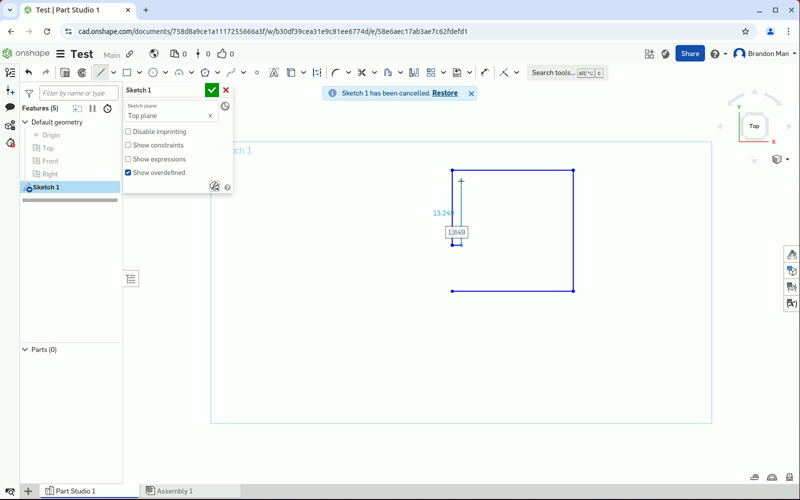
key_down(shift)
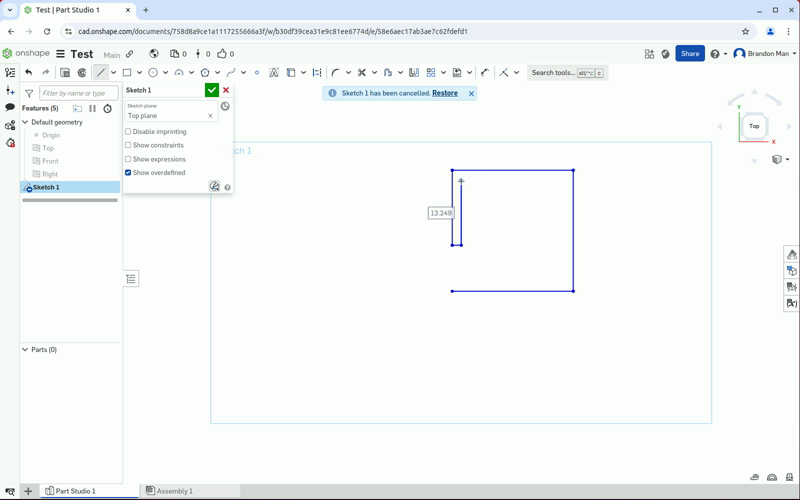
mouse_move(563, 180)
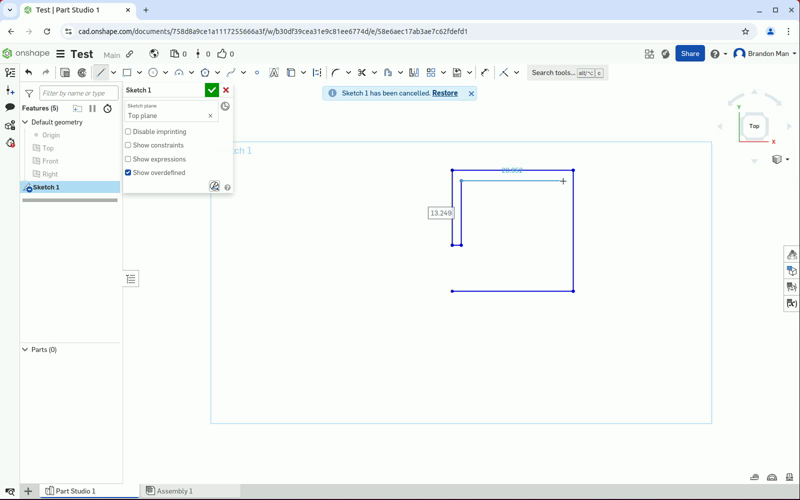
click(563, 180)
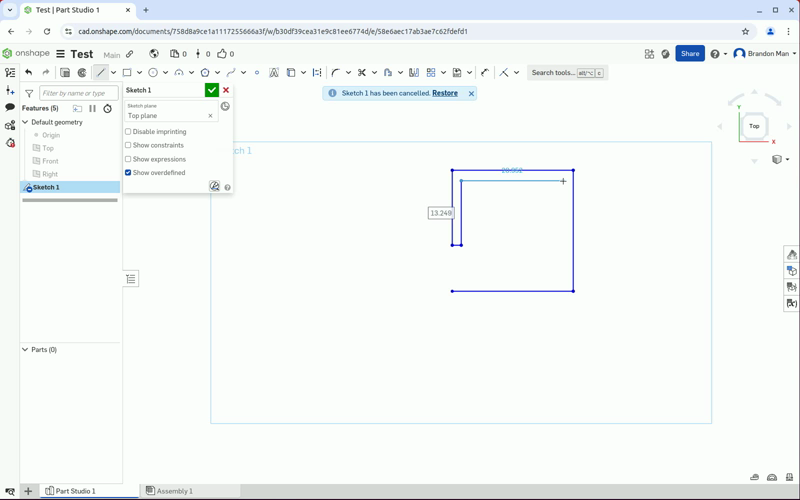
key_up(shift)
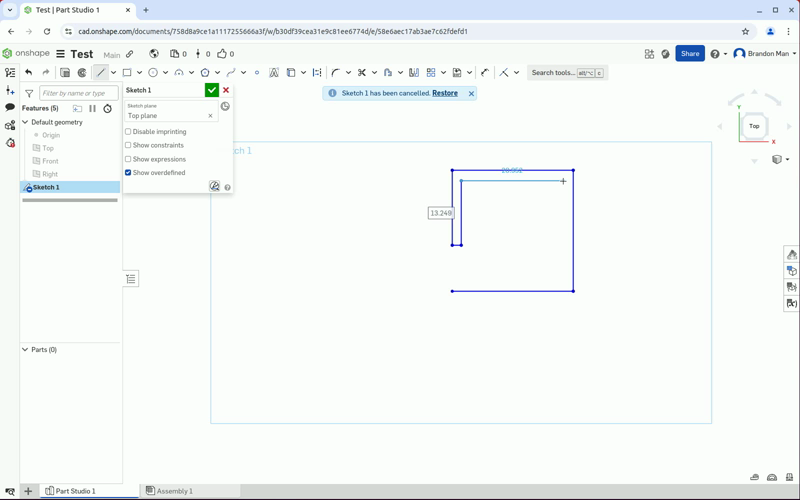
key_down(shift)
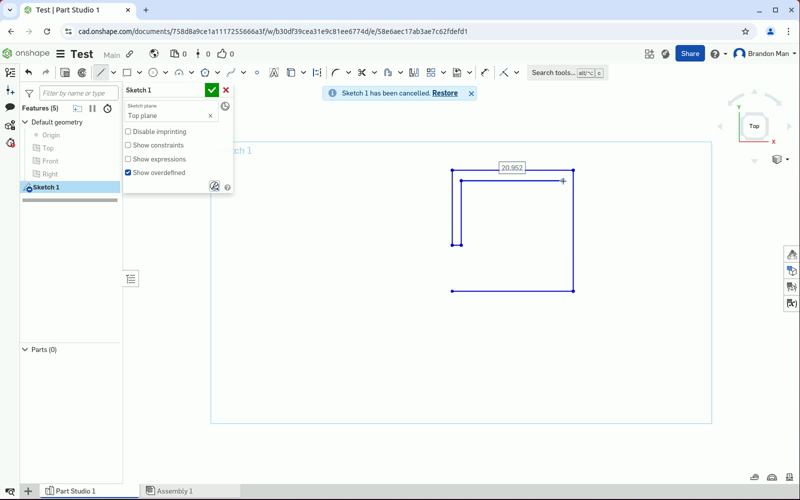
mouse_move(563, 282)
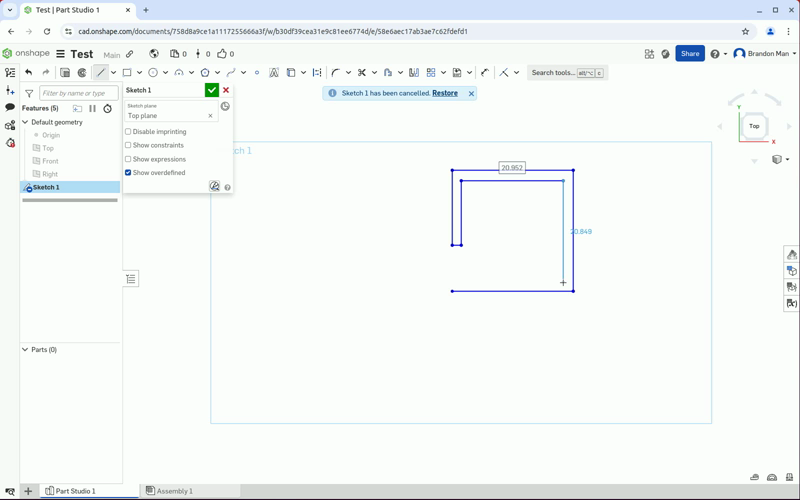
click(563, 282)
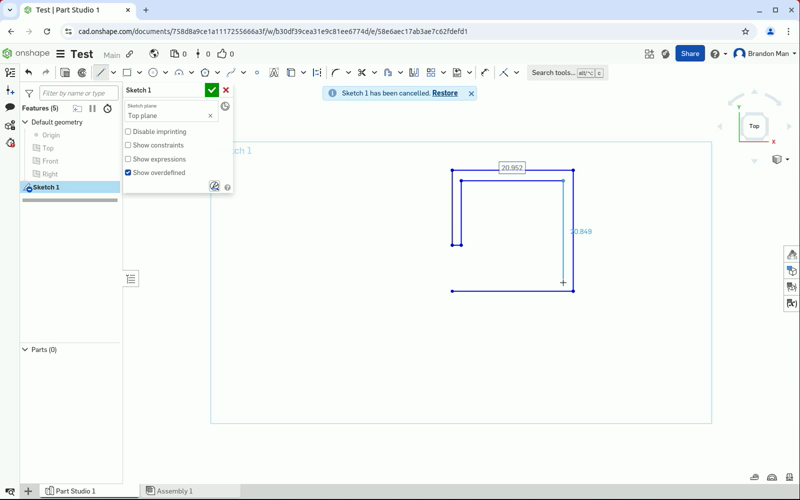
key_up(shift)
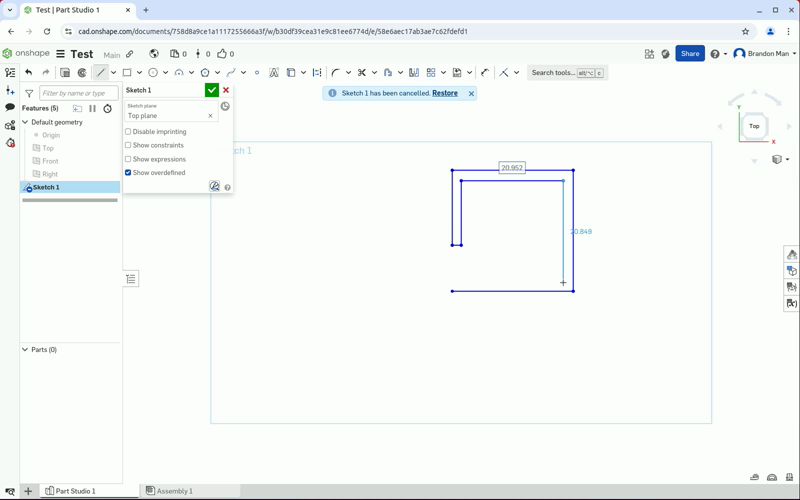
key_down(shift)
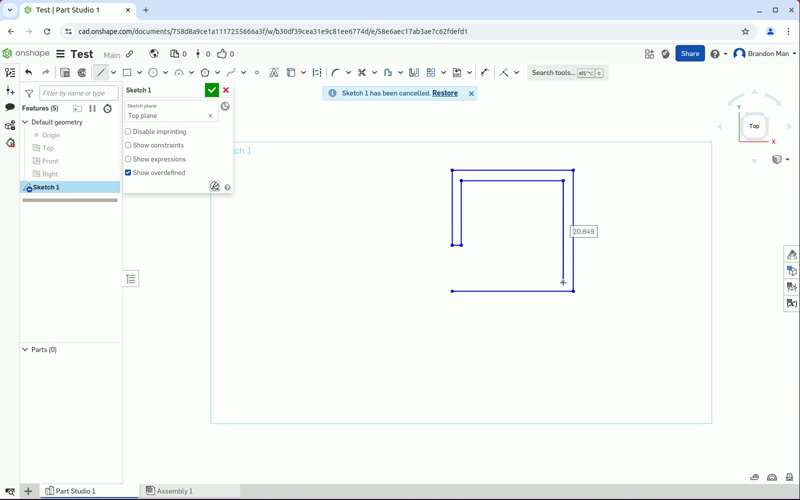
mouse_move(461, 282)
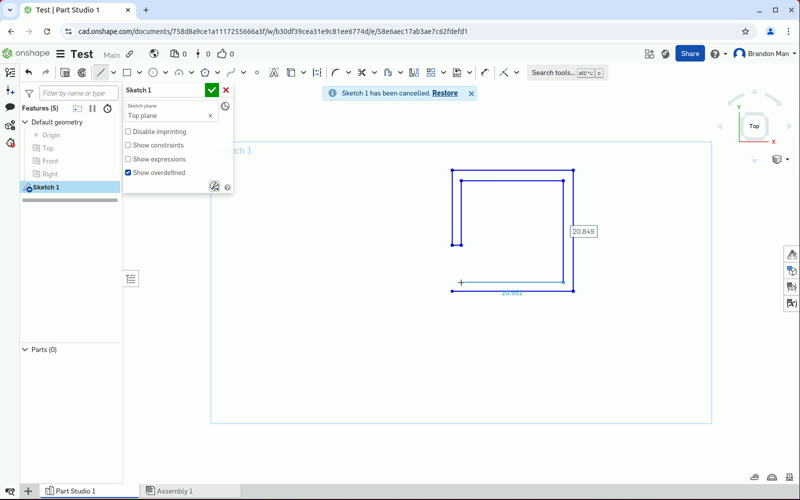
click(461, 282)
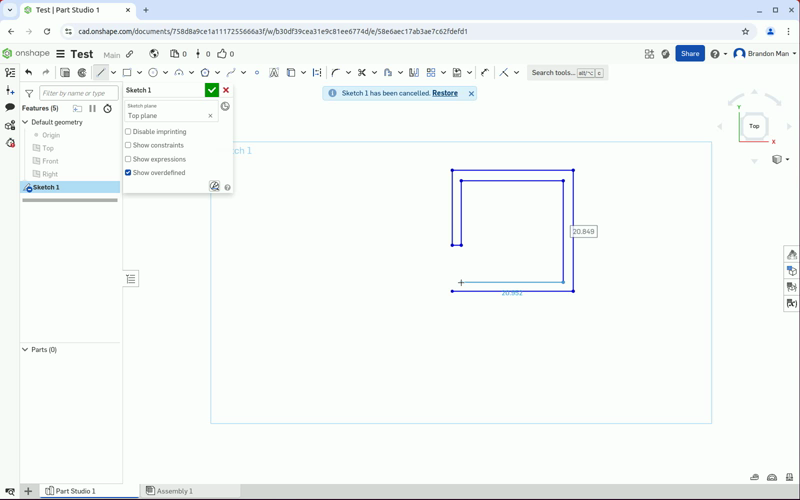
key_up(shift)
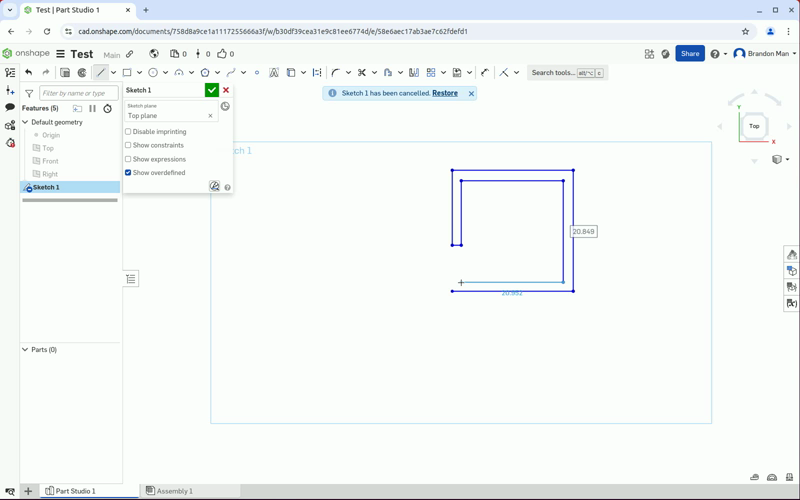
key_down(shift)
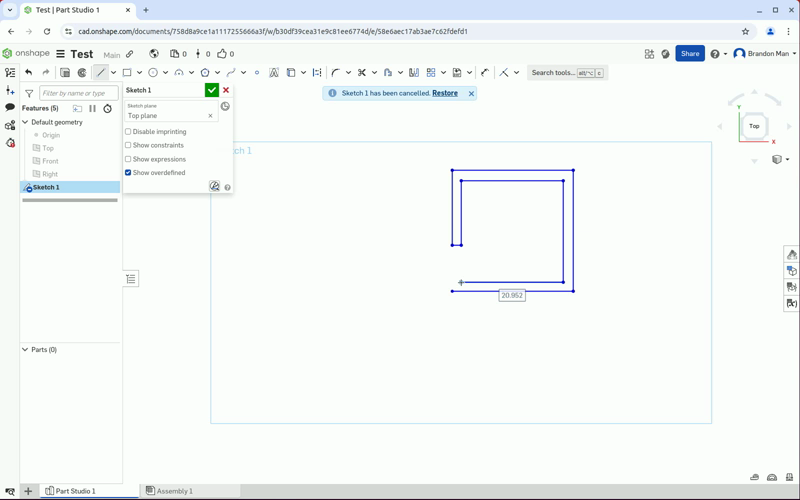
mouse_move(491, 282)
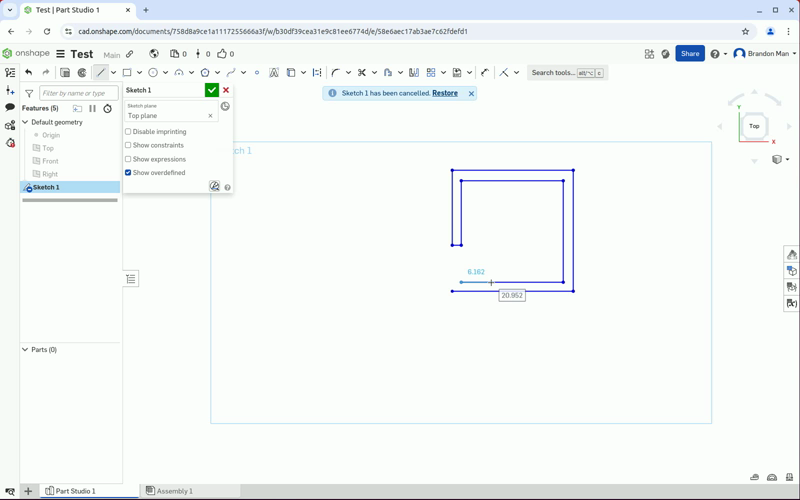
mouse_move(461, 272)
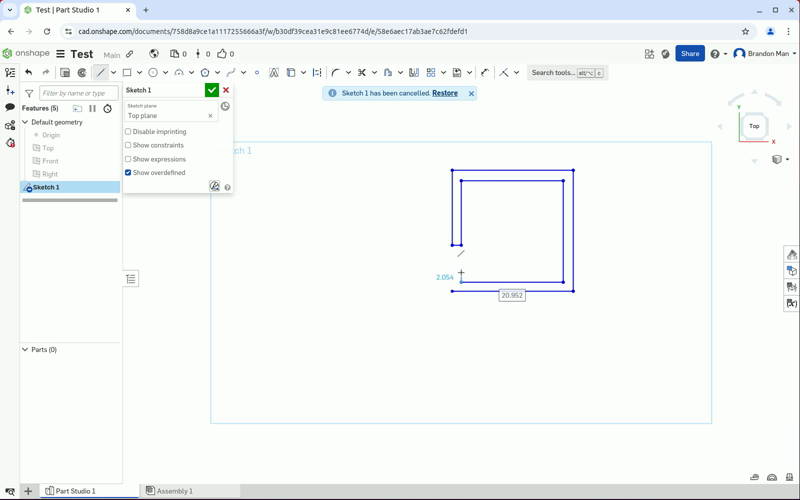
click(461, 272)
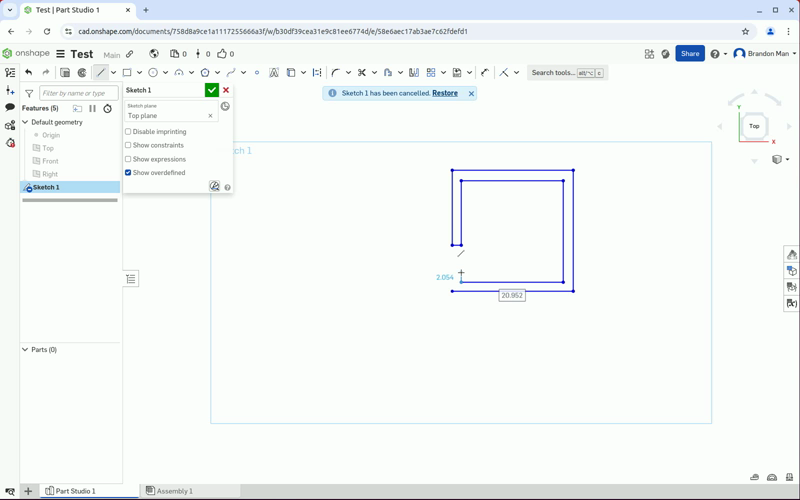
key_up(shift)
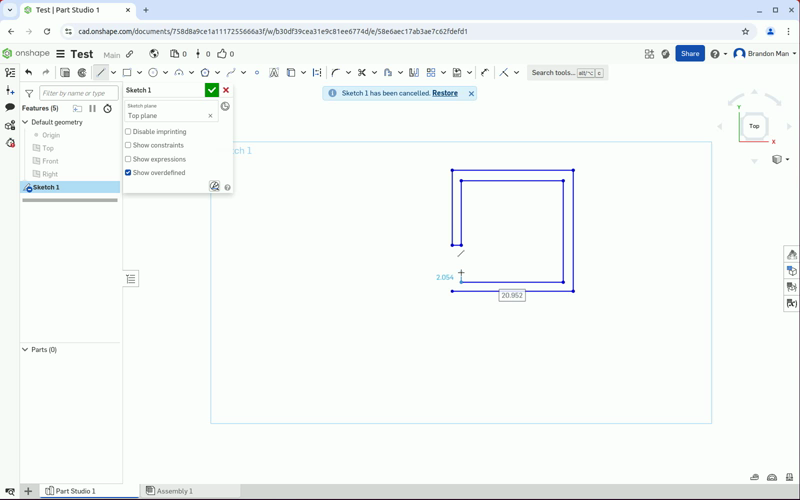
key_down(shift)
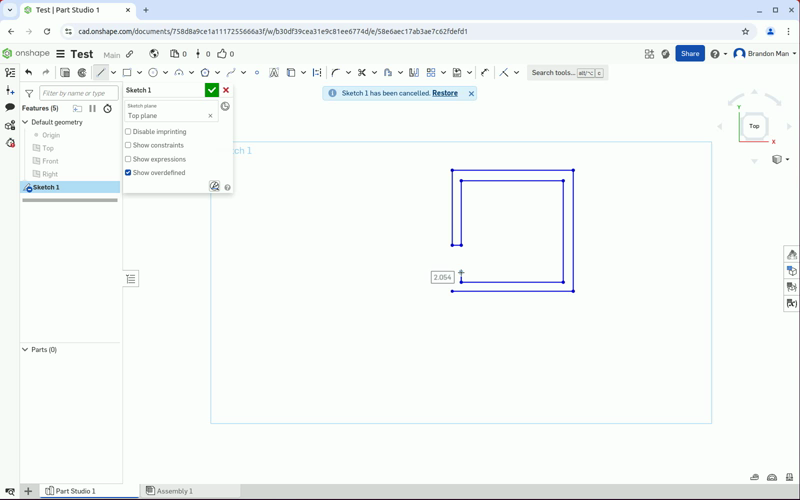
mouse_move(491, 272)
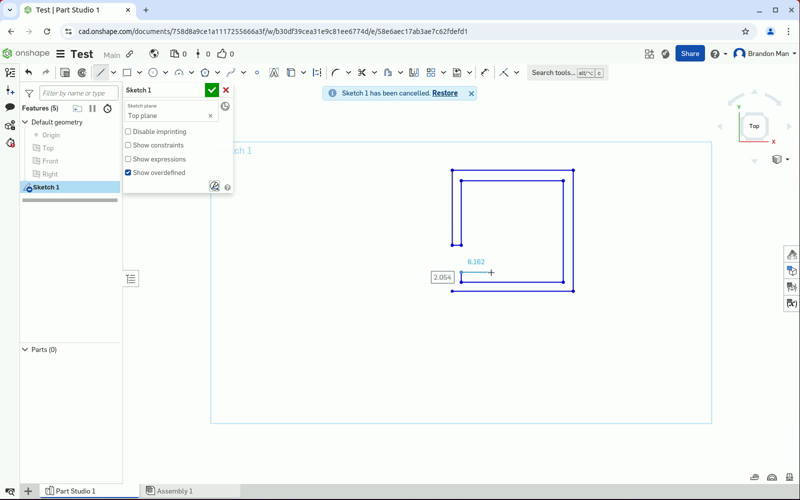
mouse_move(452, 272)
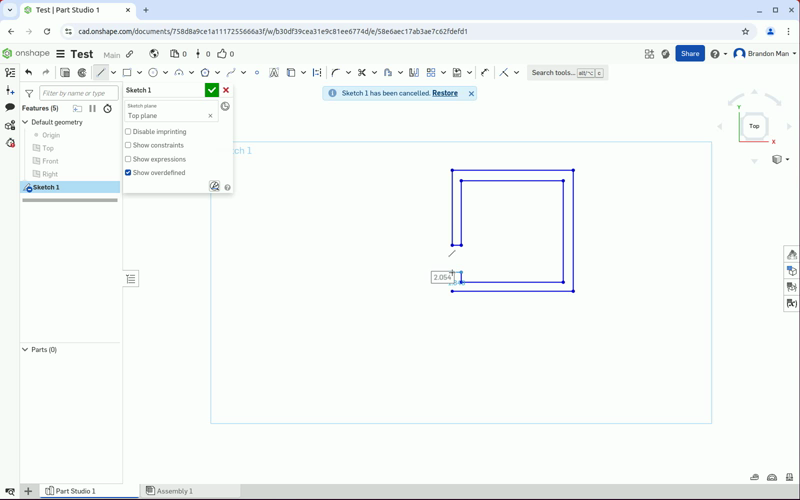
click(452, 272)
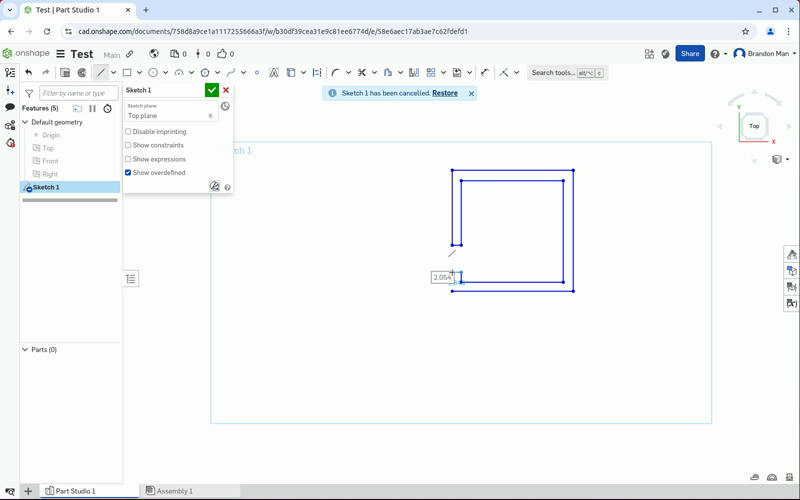
key_up(shift)
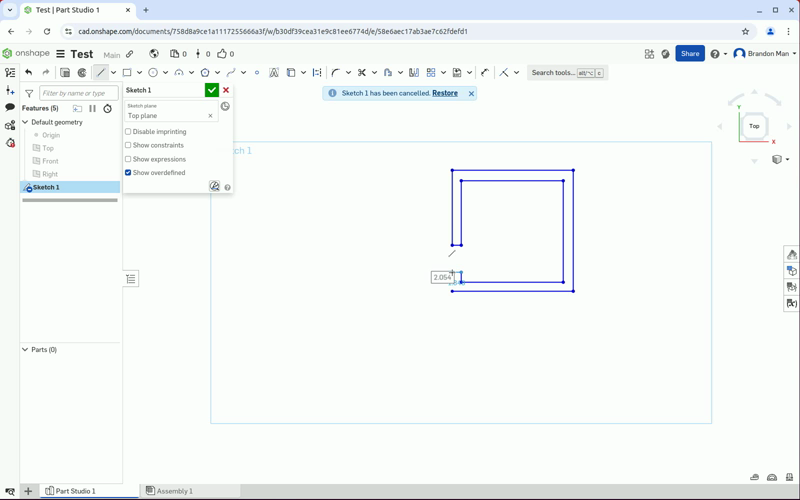
mouse_move(482, 272)
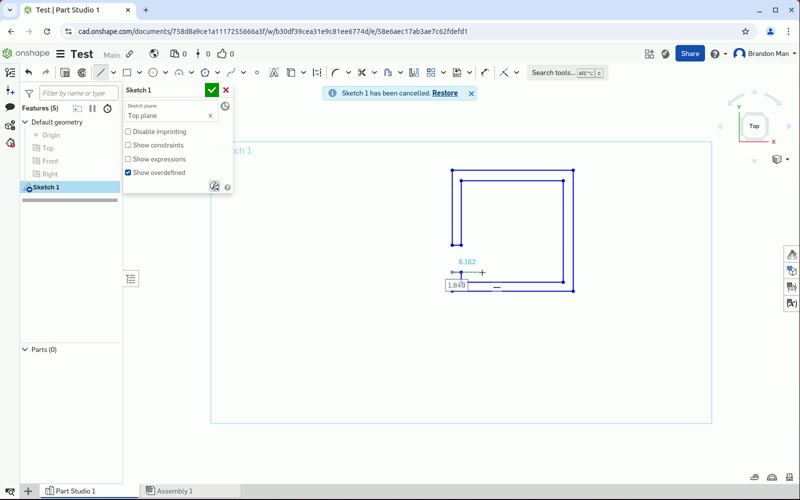
key_down(shift)
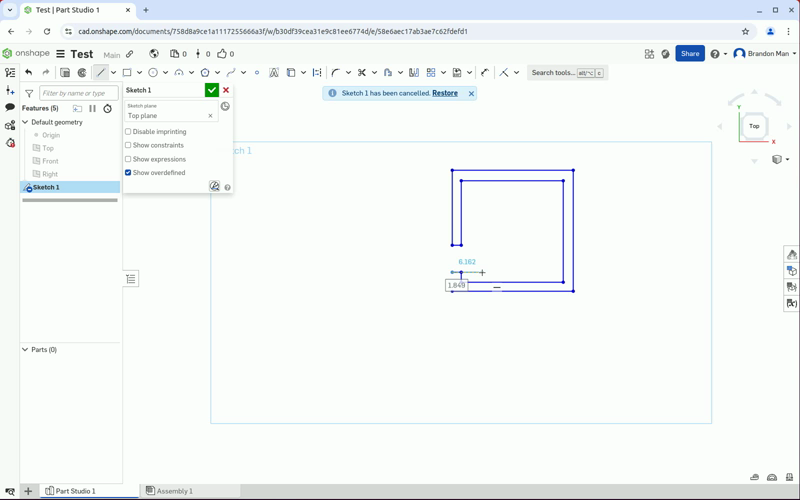
mouse_move(452, 291)
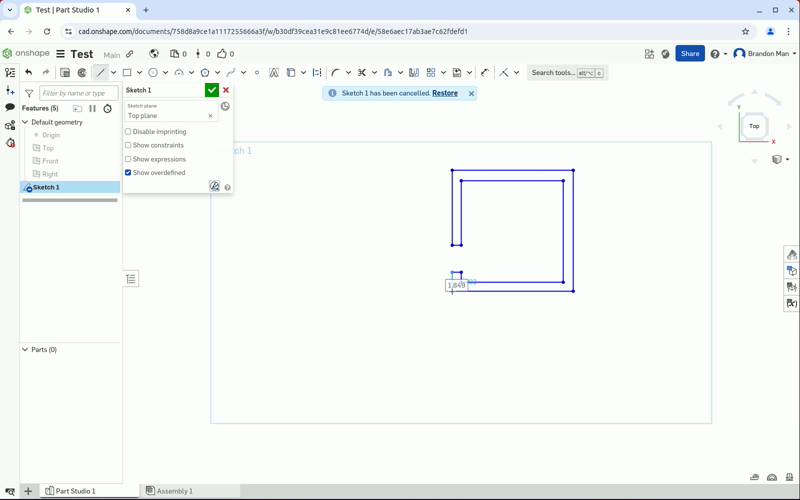
key_up(shift)
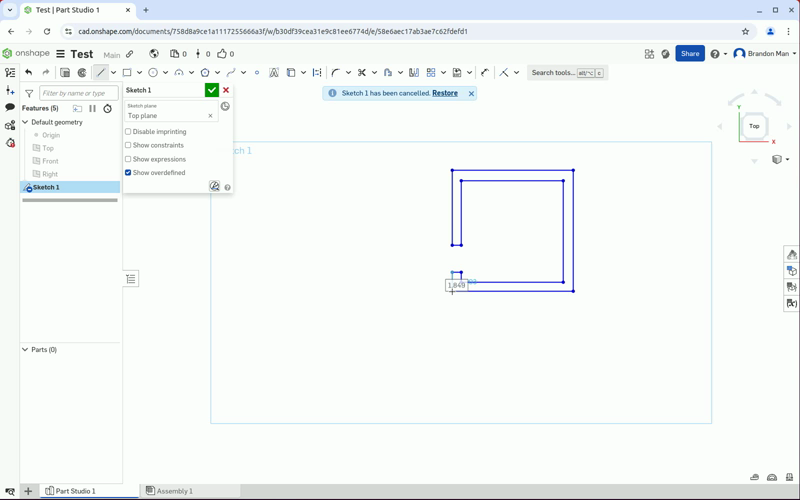
click(452, 291)
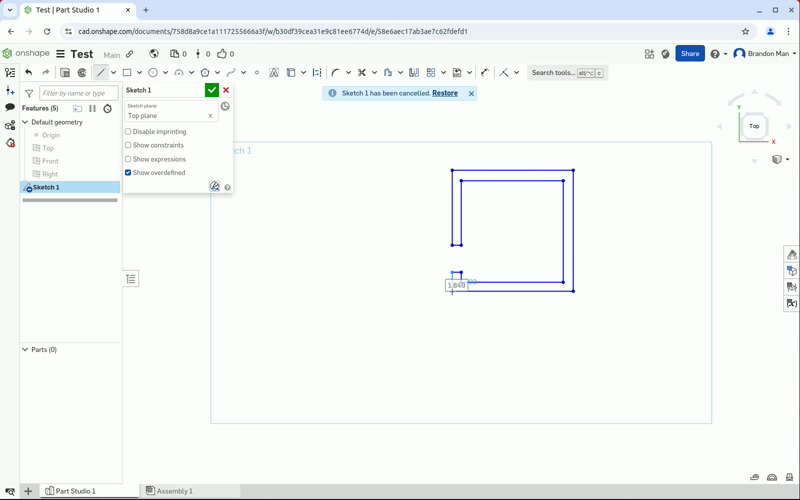
key(esc)
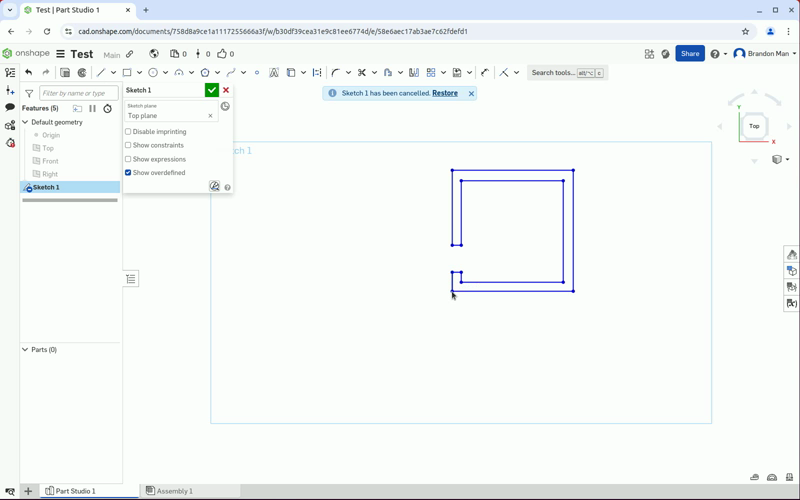
mouse_move(497, 173)
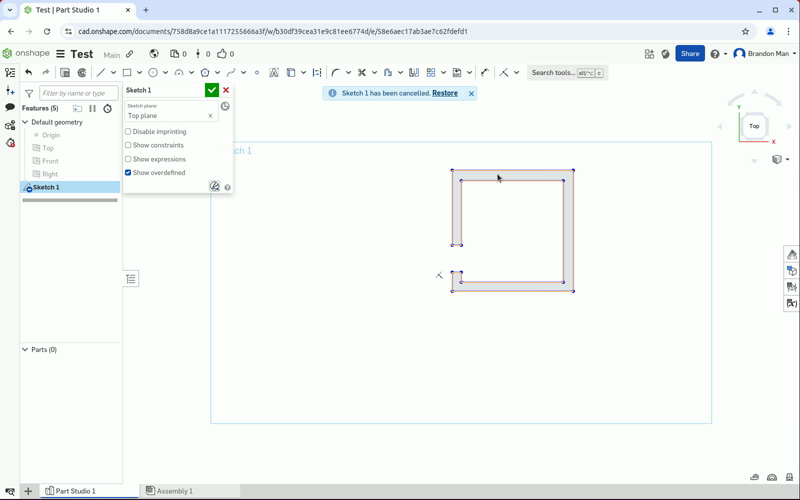
click(497, 173)
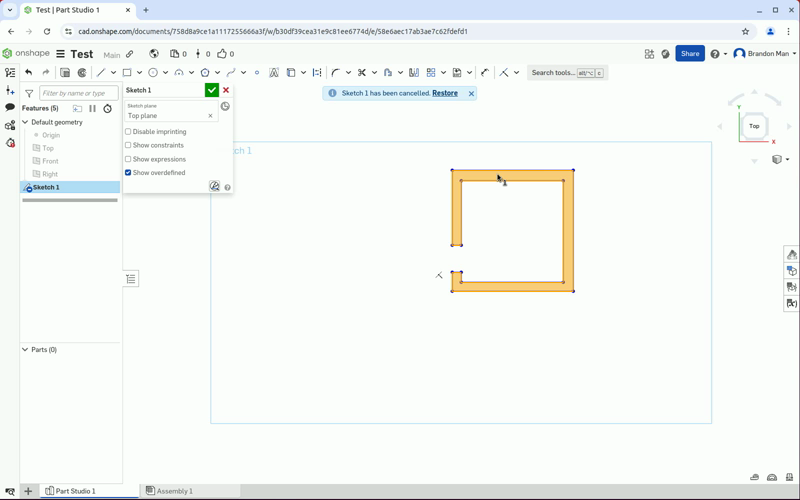
mouse_move(73, 352)
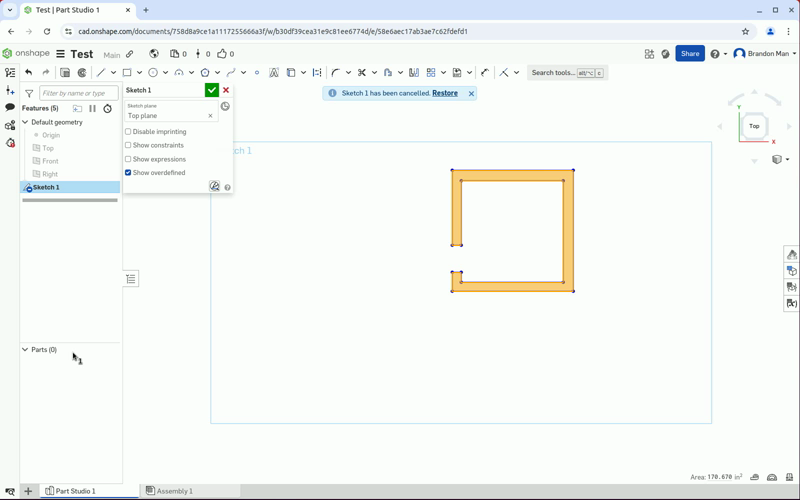
key(shift+y)
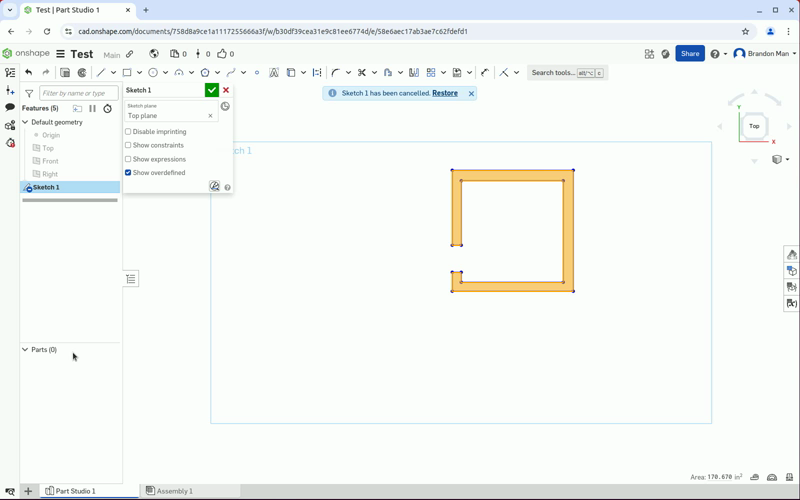
key(shift+e)
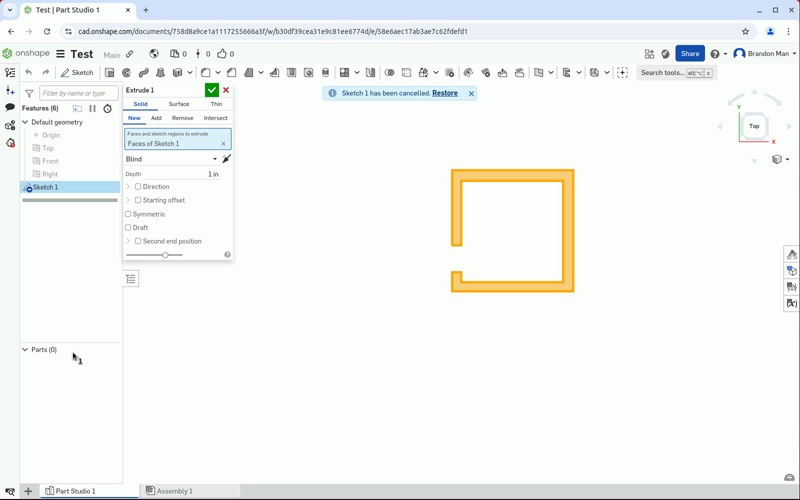
mouse_move(143, 106)
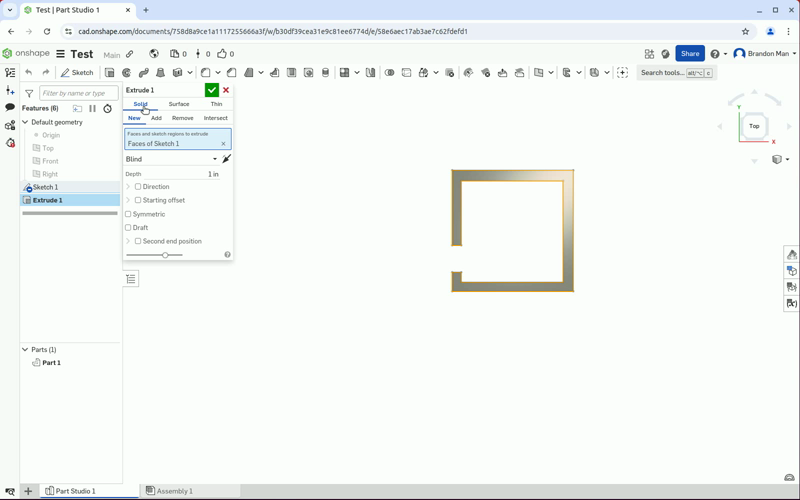
click(143, 106)
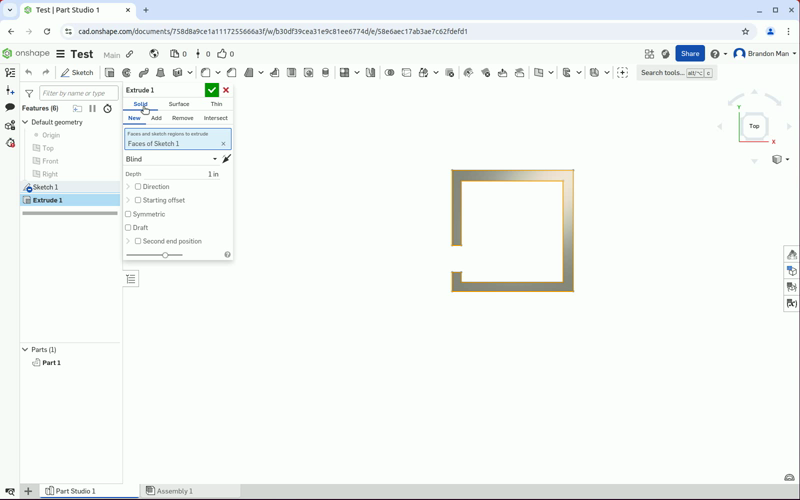
mouse_move(137, 120)
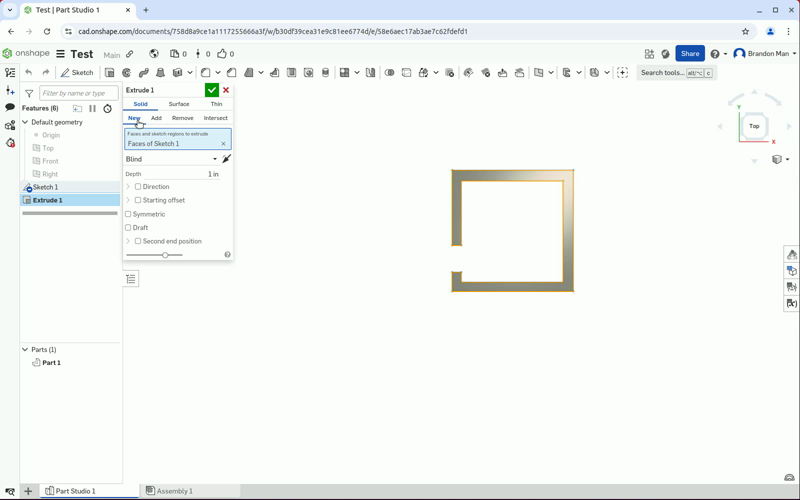
click(137, 120)
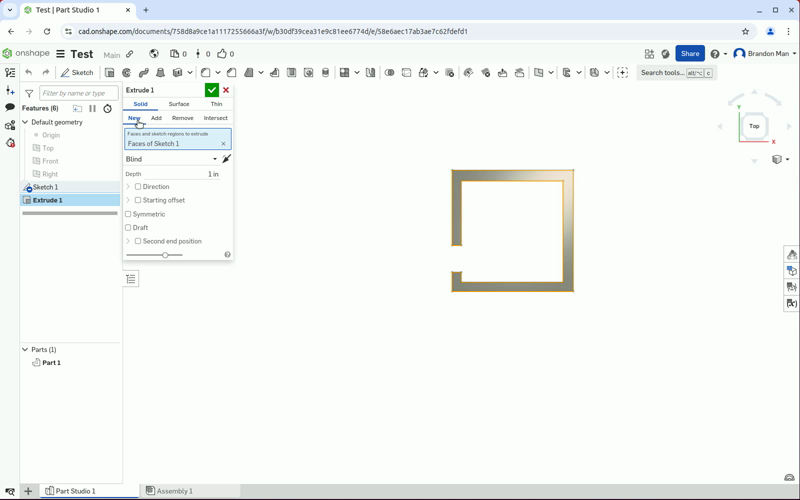
key(tab, 4)
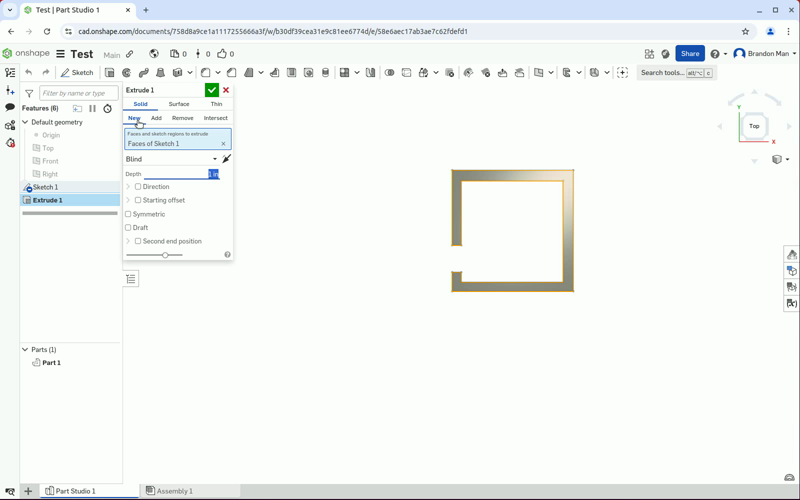
text(20.942)
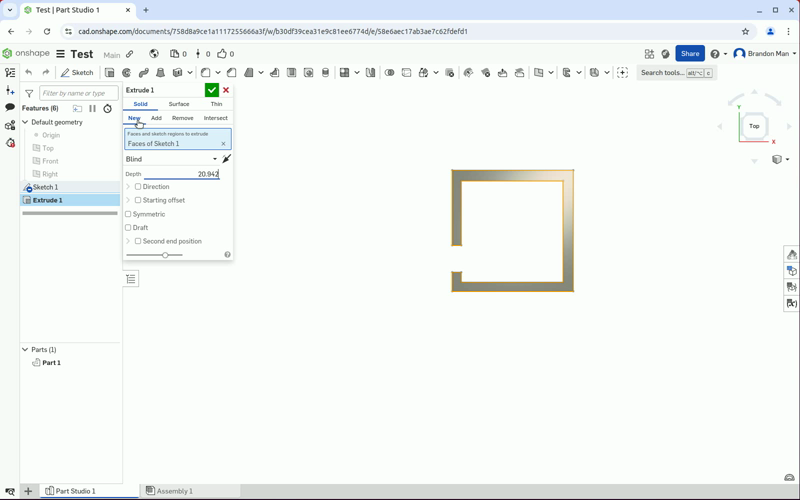
key(enter)
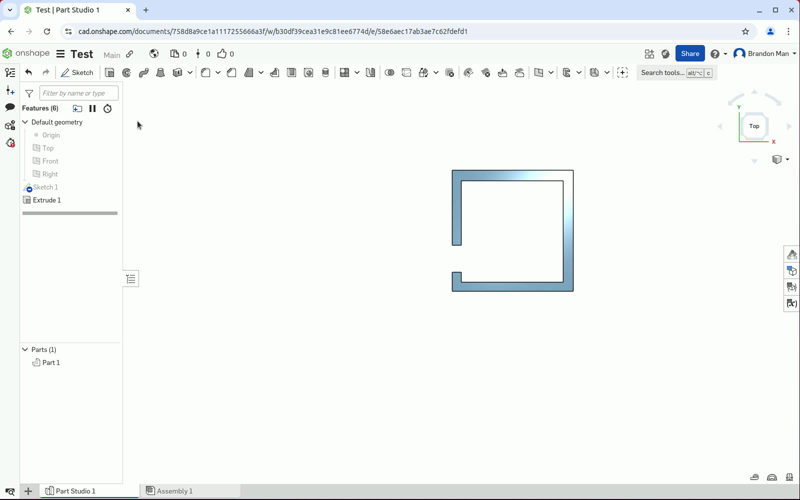
key(shift+h)
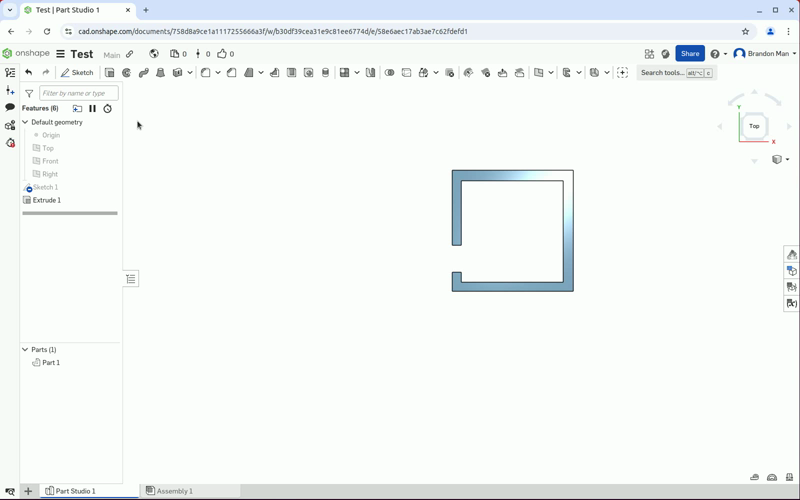
key(shift+h)
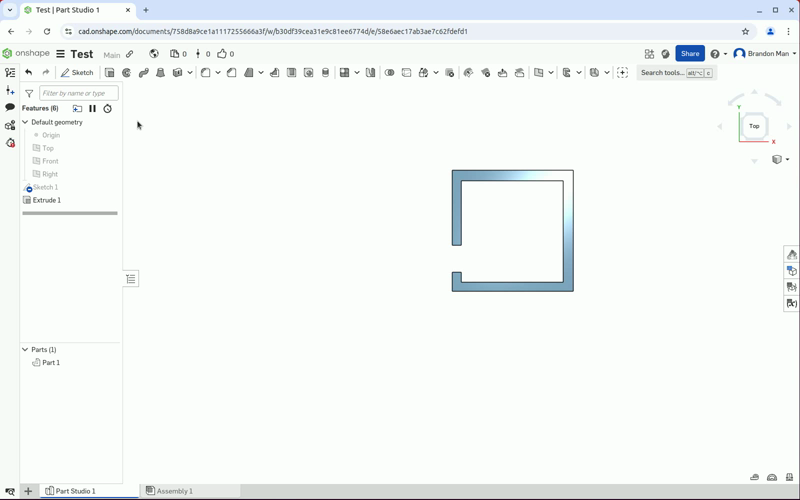
mouse_move(73, 189)
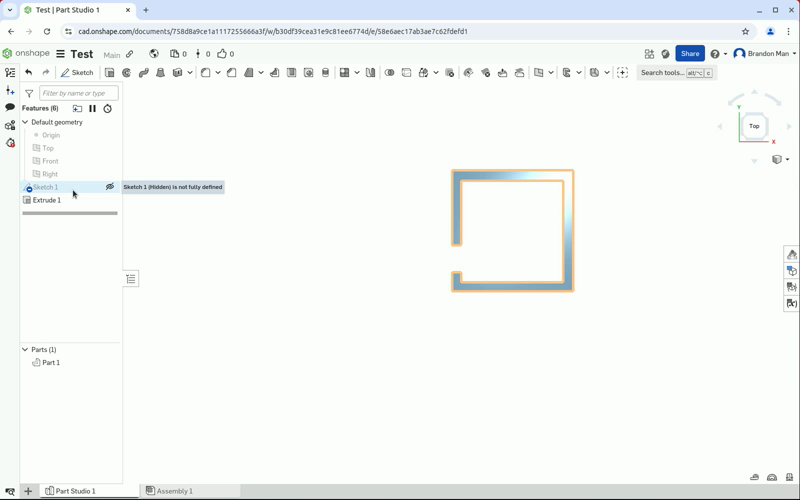
click(73, 189)
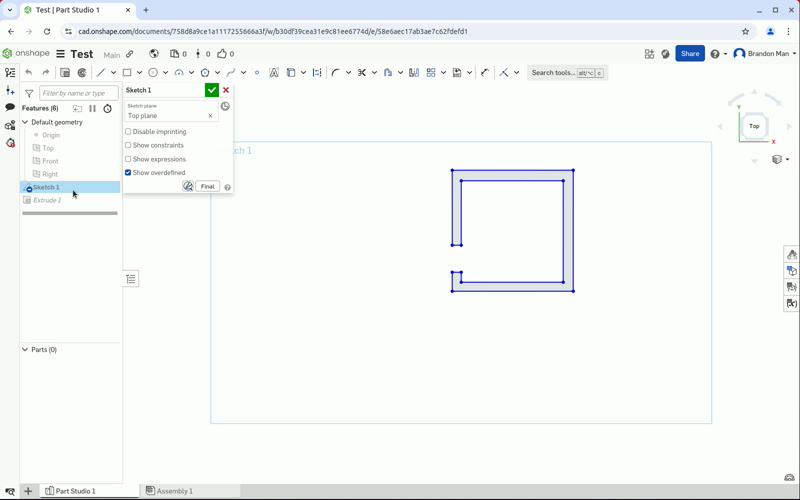
mouse_move(229, 92)
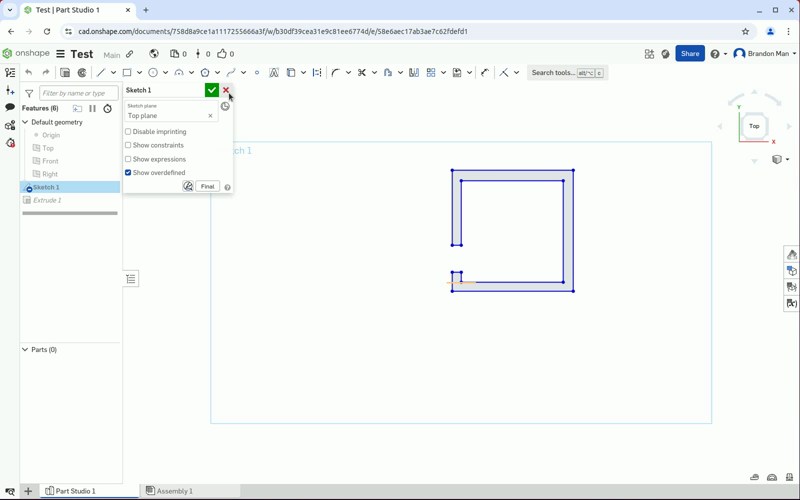
click(229, 92)
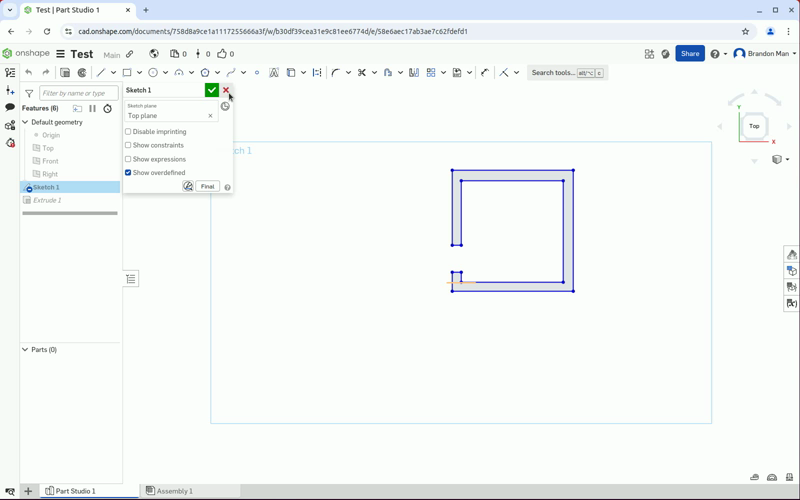
key(shift+s)
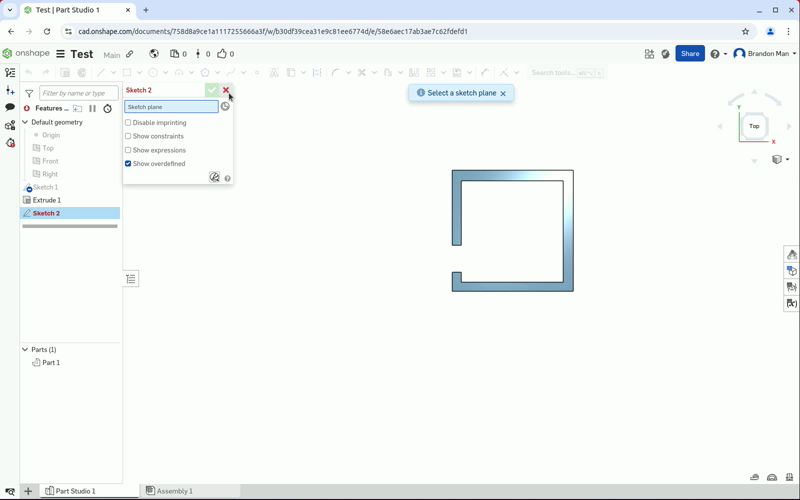
mouse_move(73, 150)
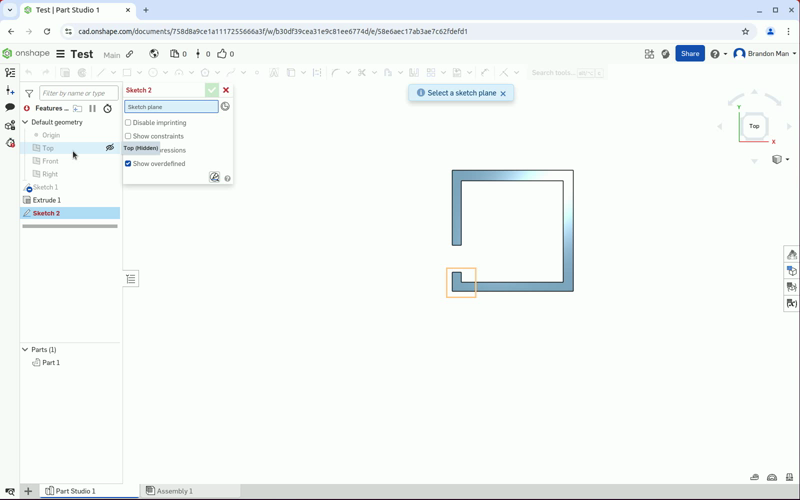
click(73, 150)
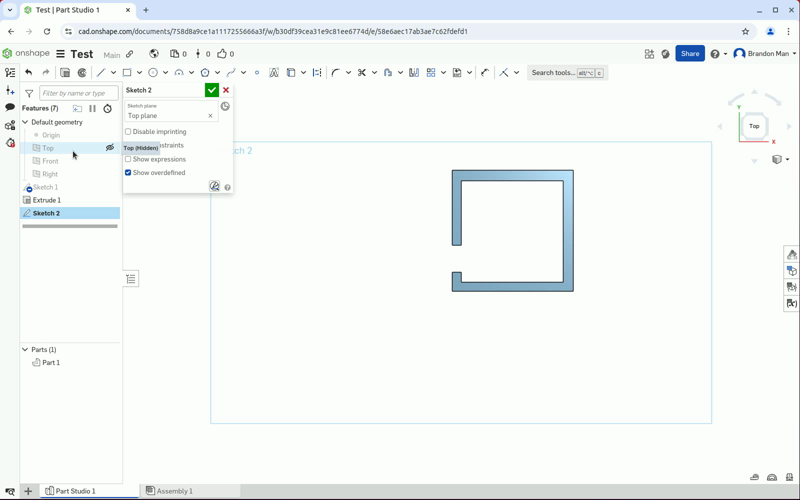
mouse_move(73, 352)
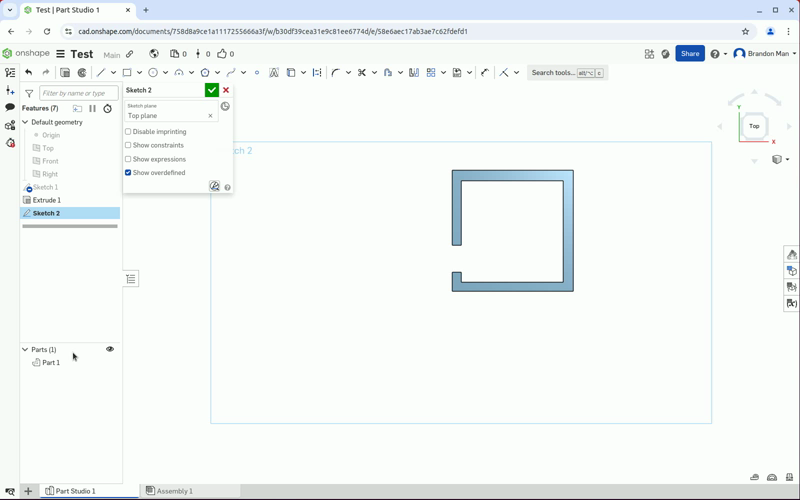
key(y)
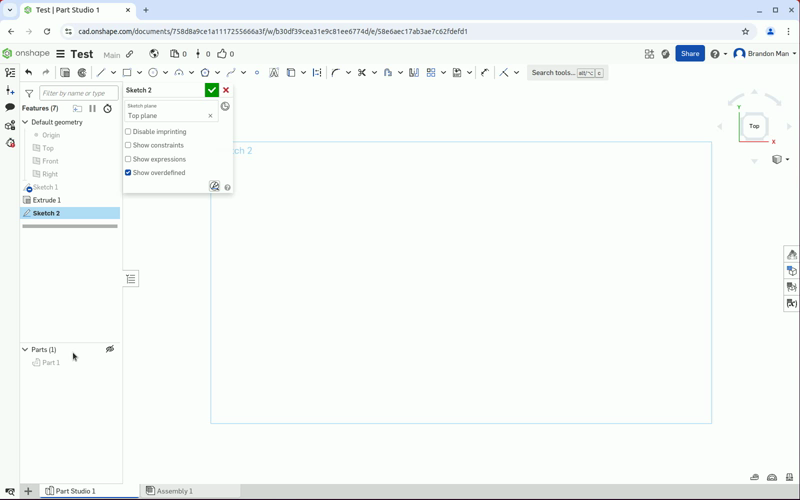
key(l)
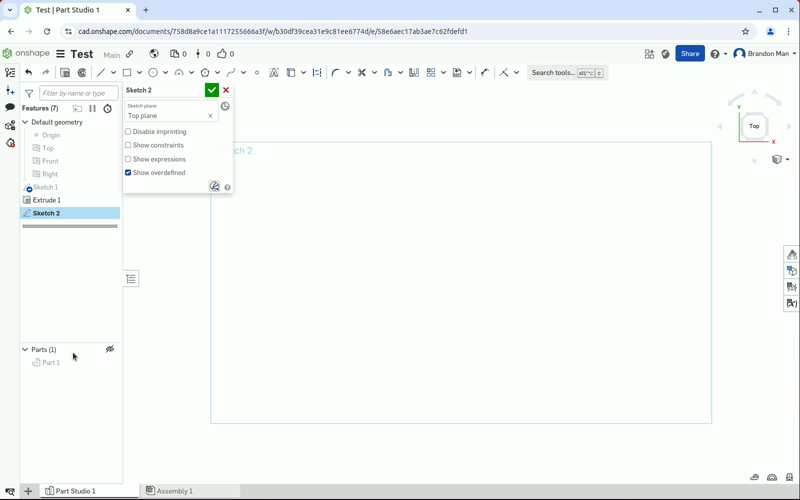
key_down(shift)
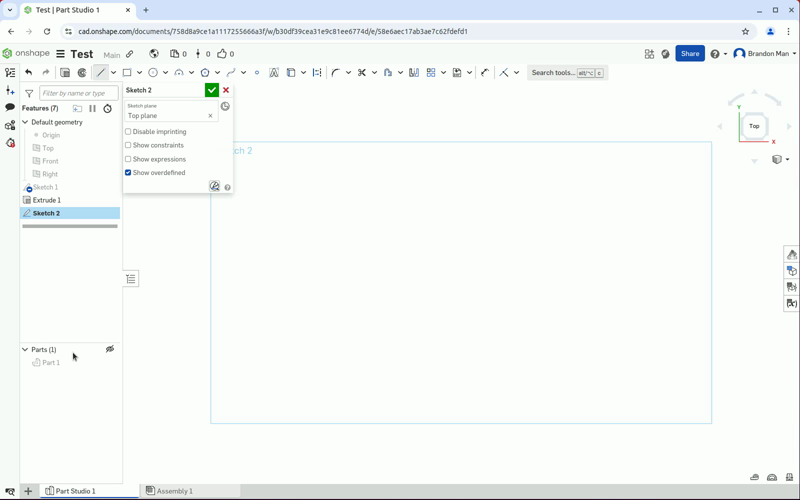
mouse_move(452, 291)
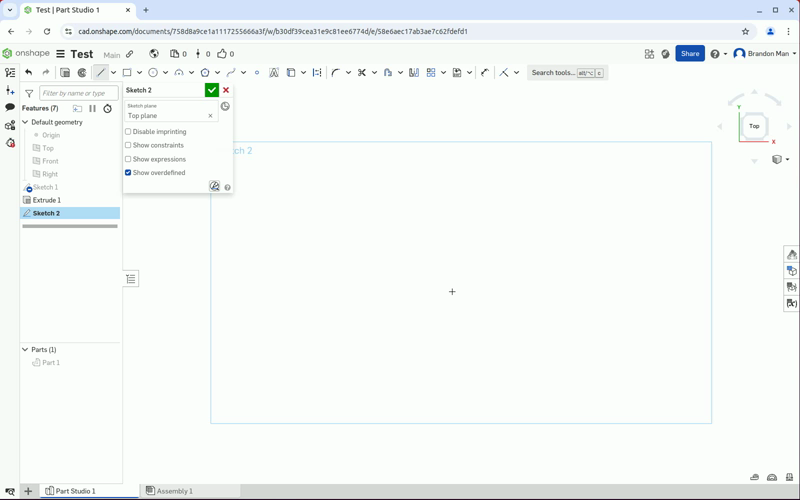
click(452, 291)
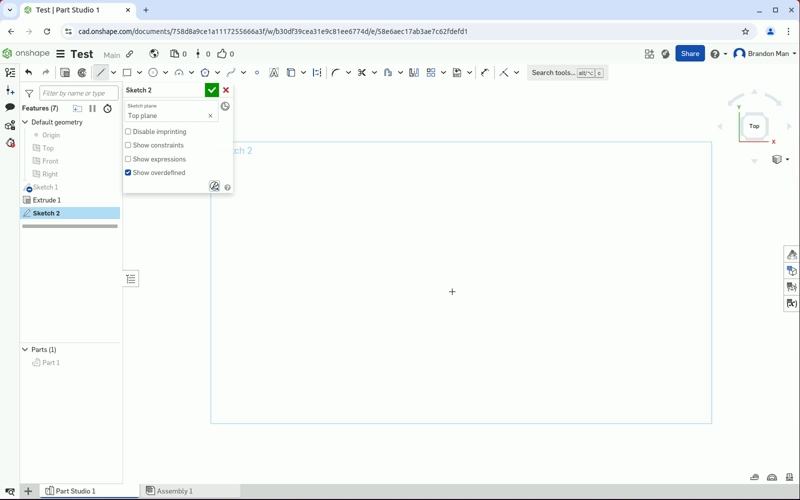
key_up(shift)
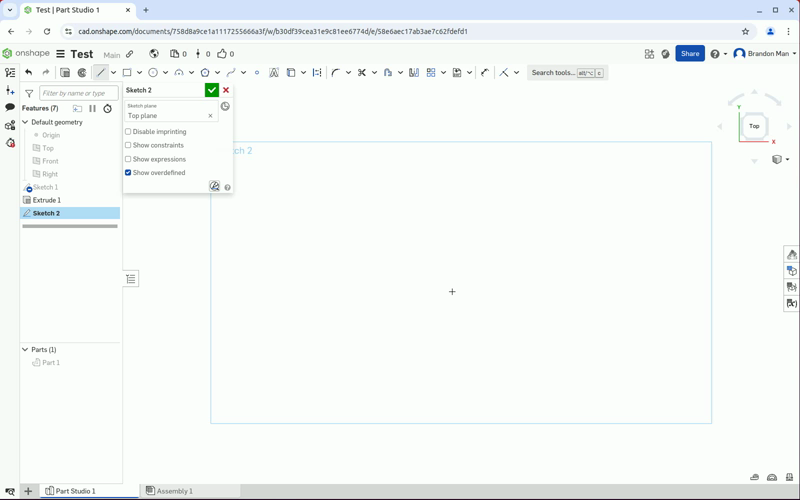
key_down(shift)
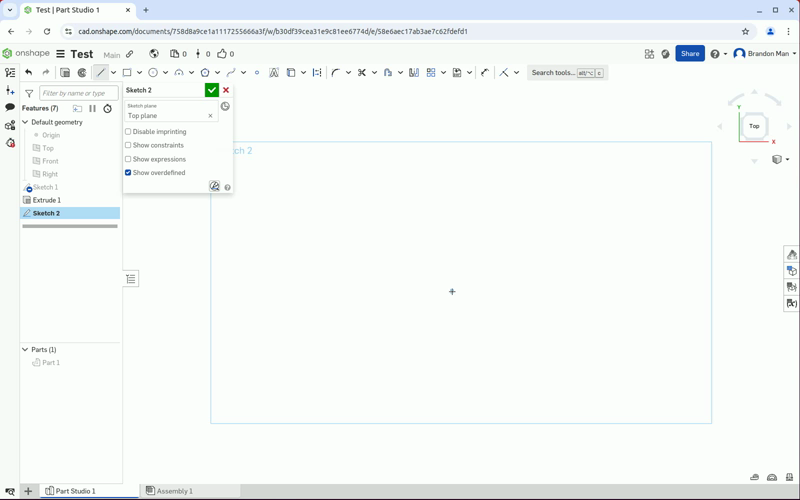
mouse_move(573, 291)
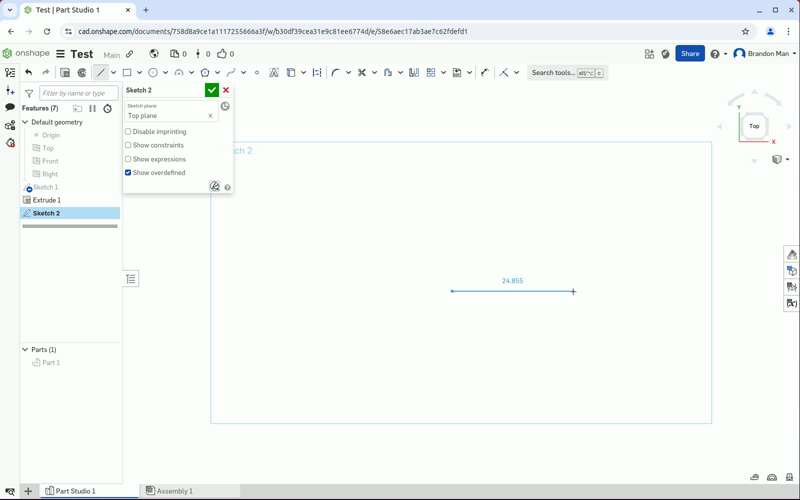
click(573, 291)
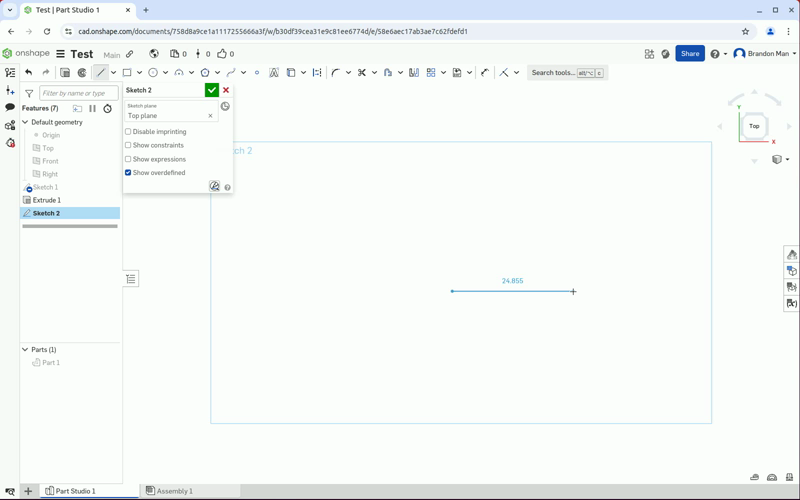
key_up(shift)
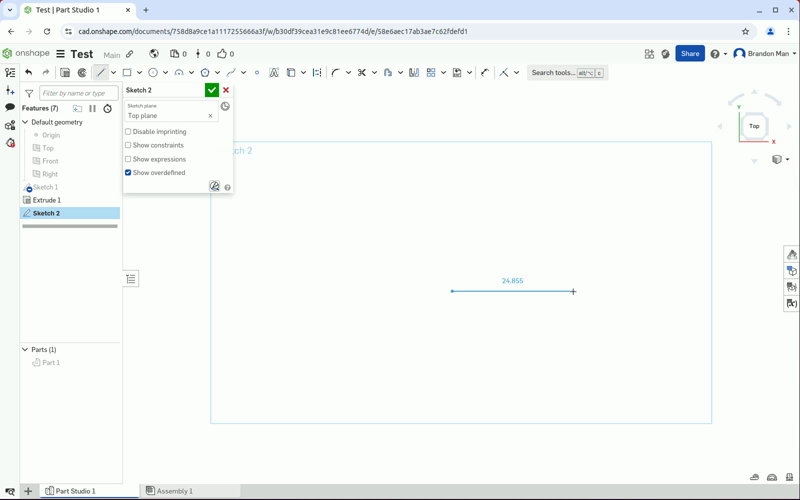
key_down(shift)
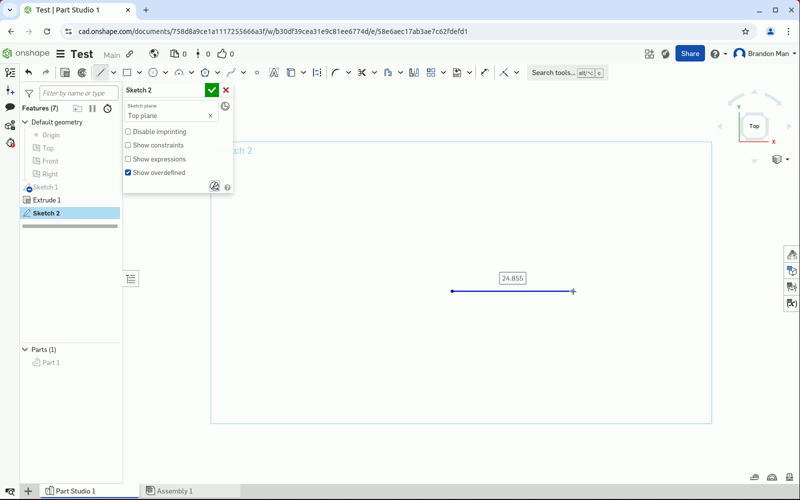
mouse_move(573, 170)
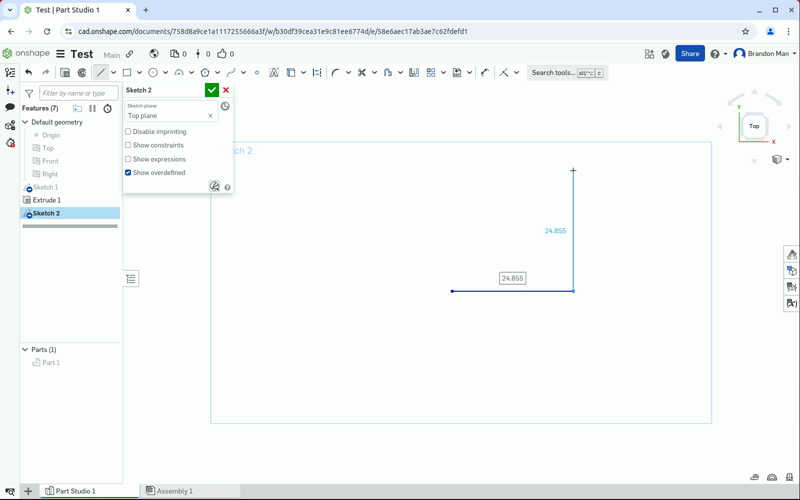
click(573, 170)
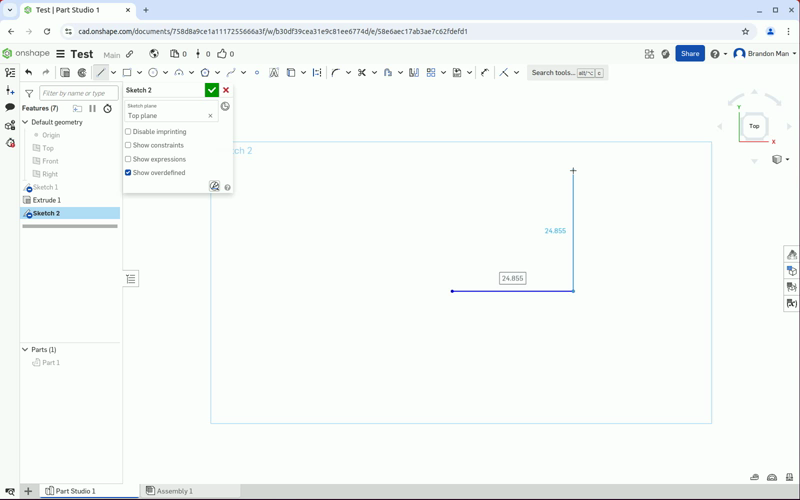
key_up(shift)
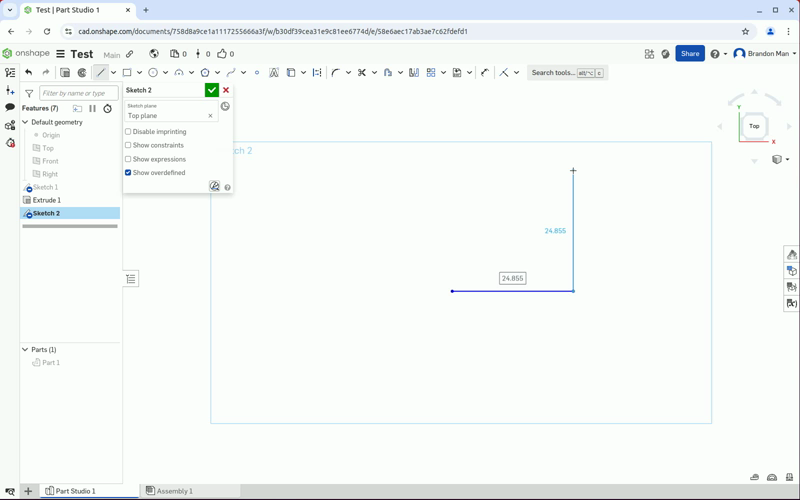
key_down(shift)
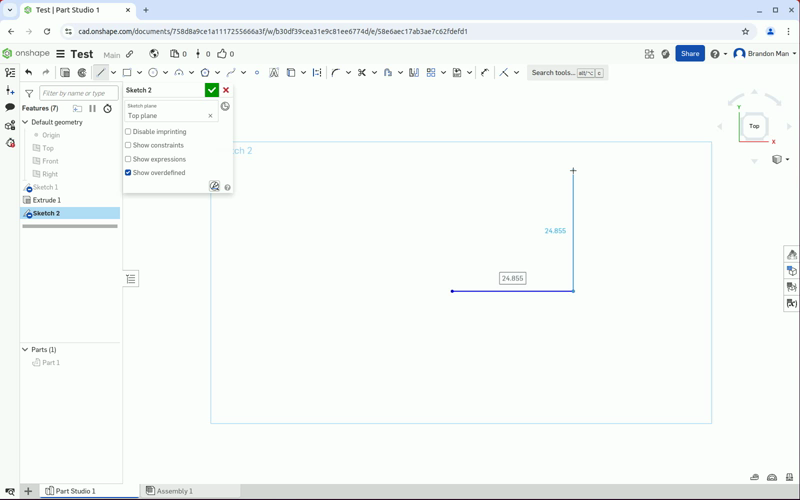
mouse_move(452, 170)
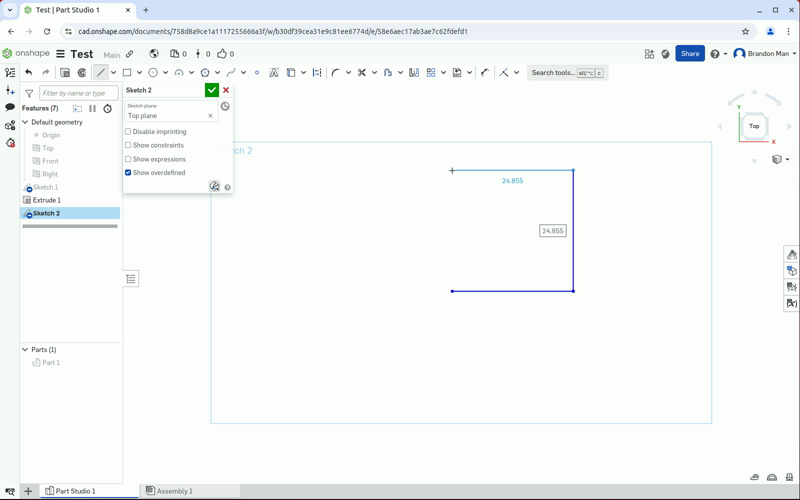
click(452, 170)
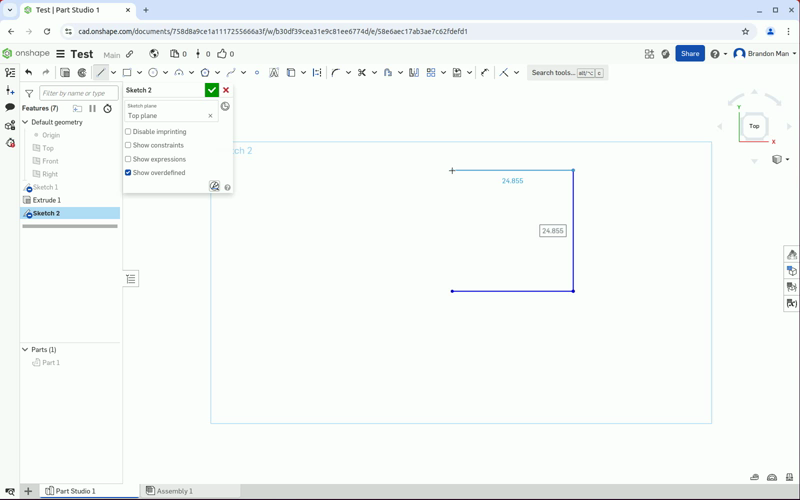
key_up(shift)
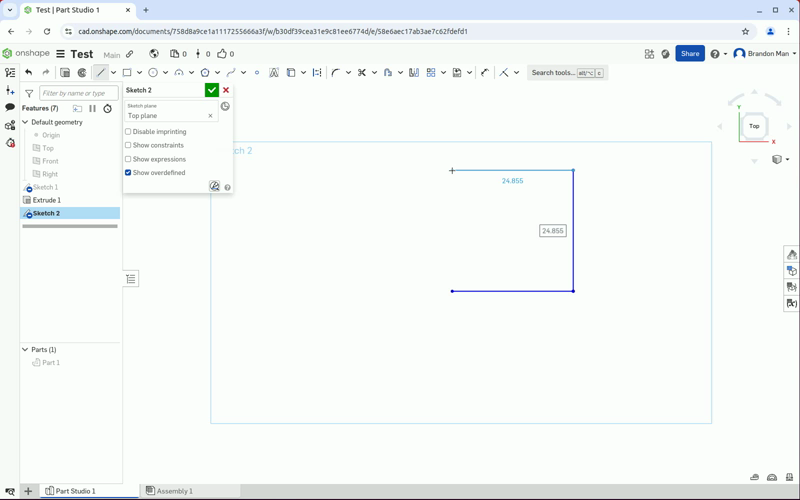
key_down(shift)
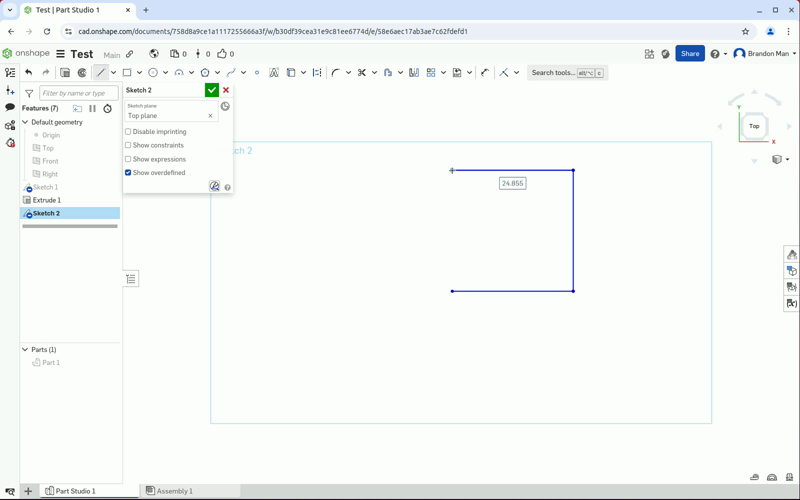
mouse_move(452, 291)
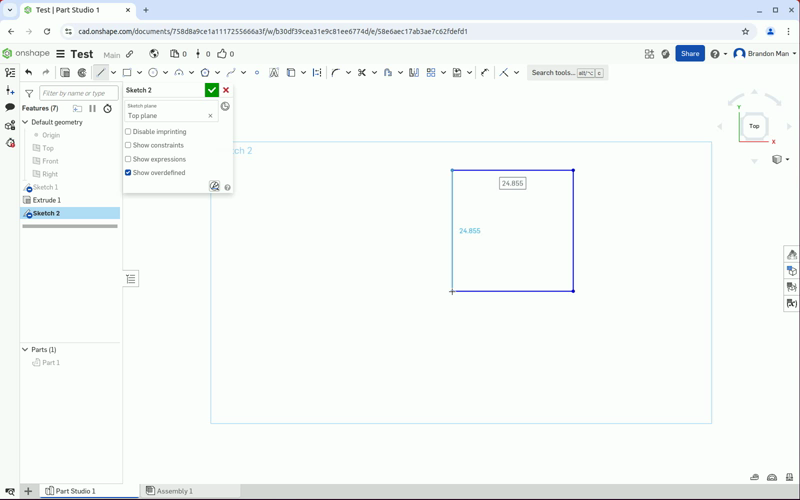
key_up(shift)
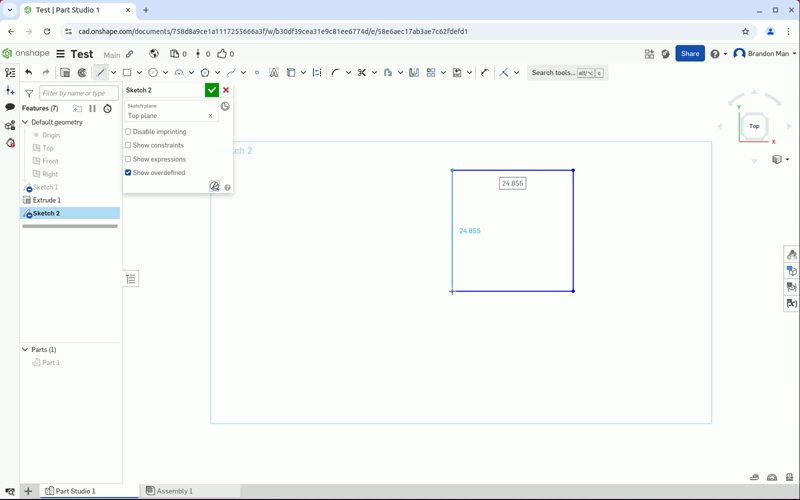
click(452, 291)
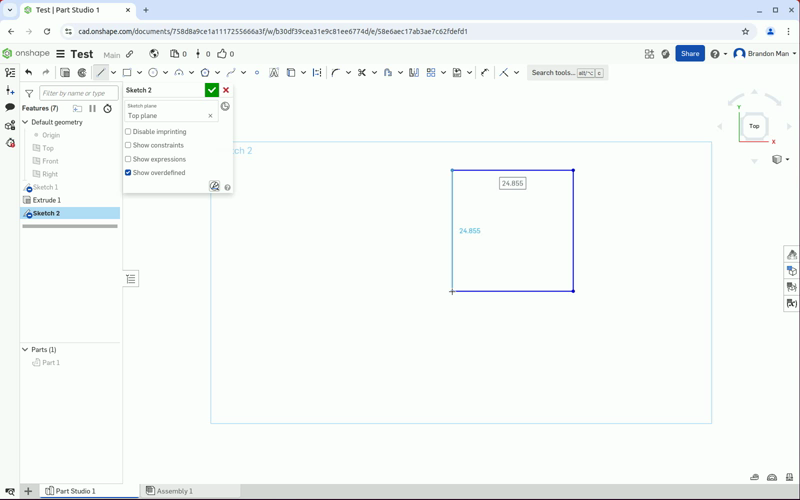
key(esc)
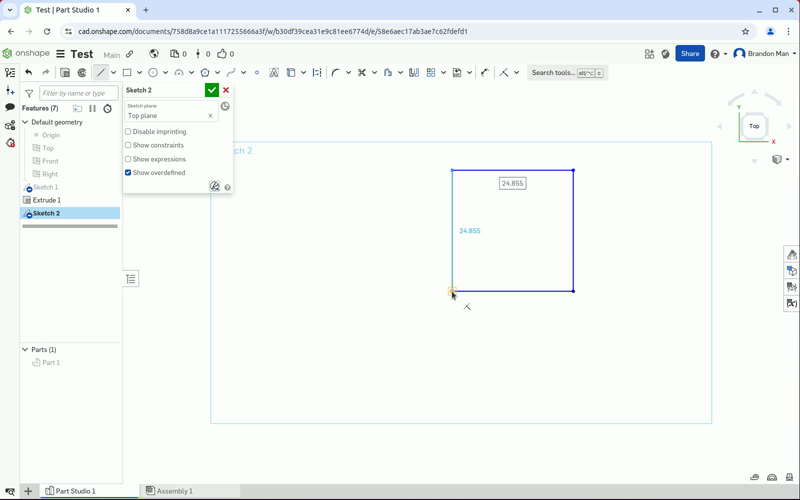
mouse_move(543, 189)
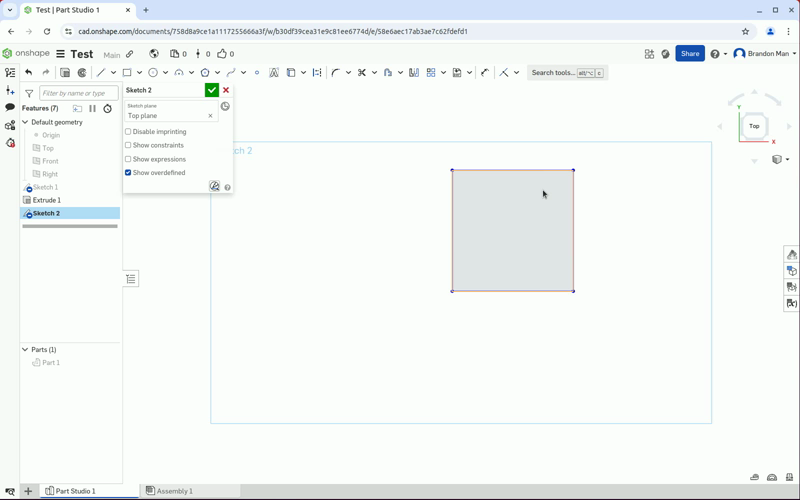
click(543, 189)
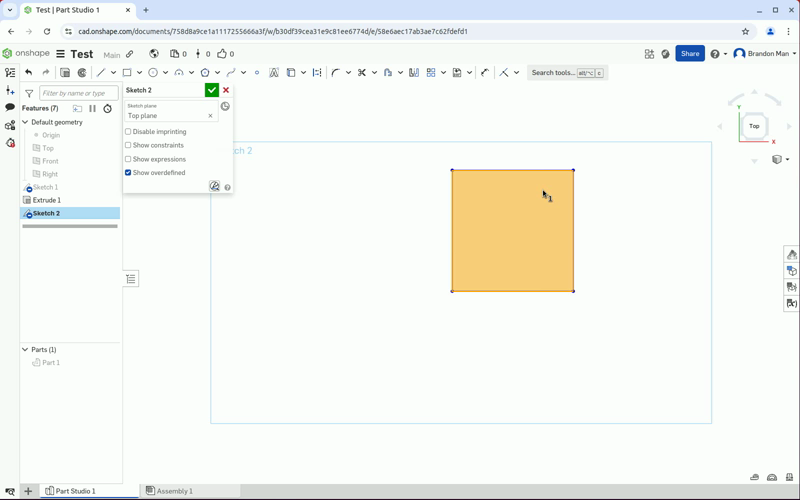
mouse_move(73, 352)
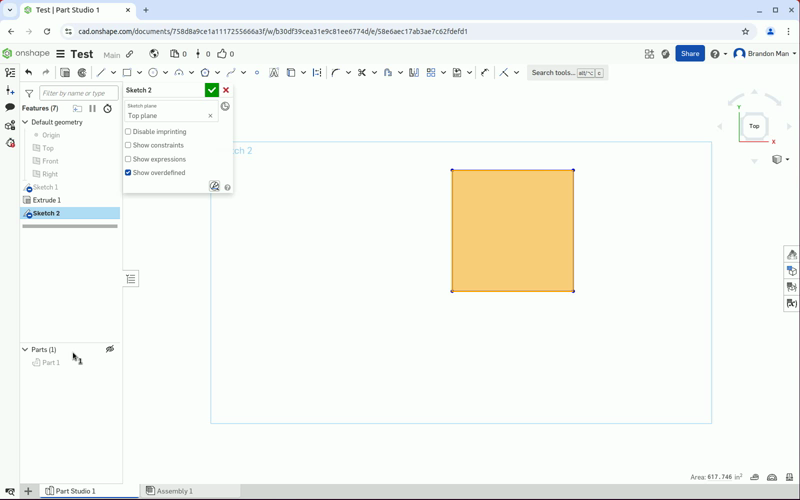
key(shift+y)
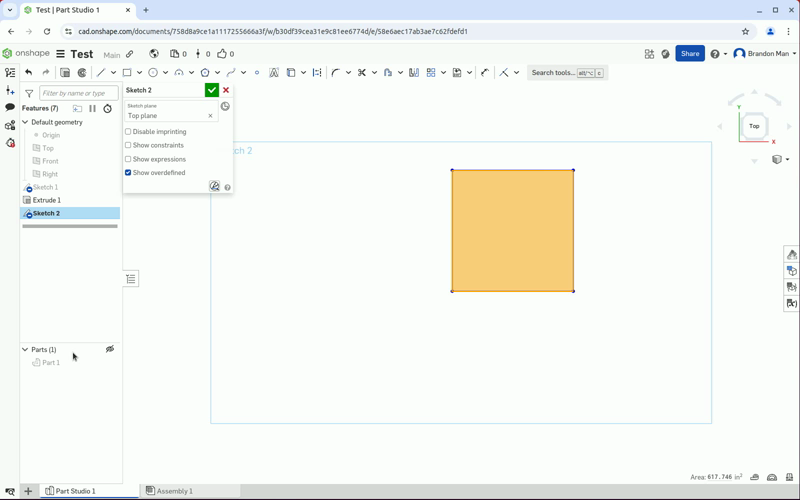
key(shift+e)
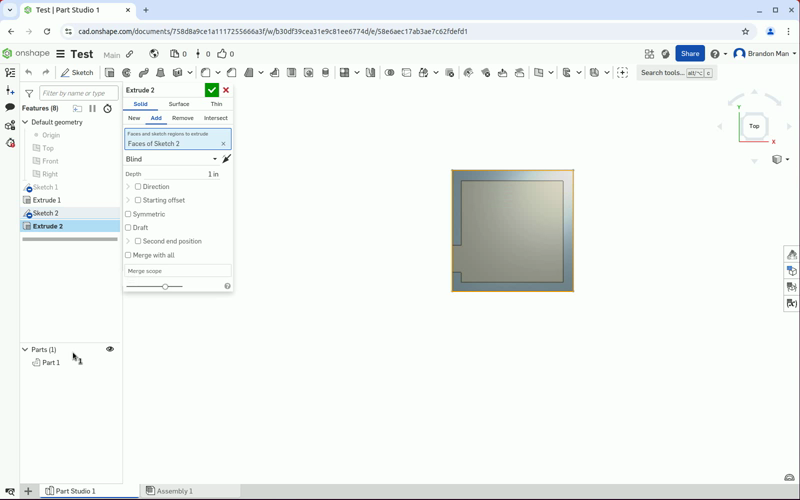
mouse_move(143, 106)
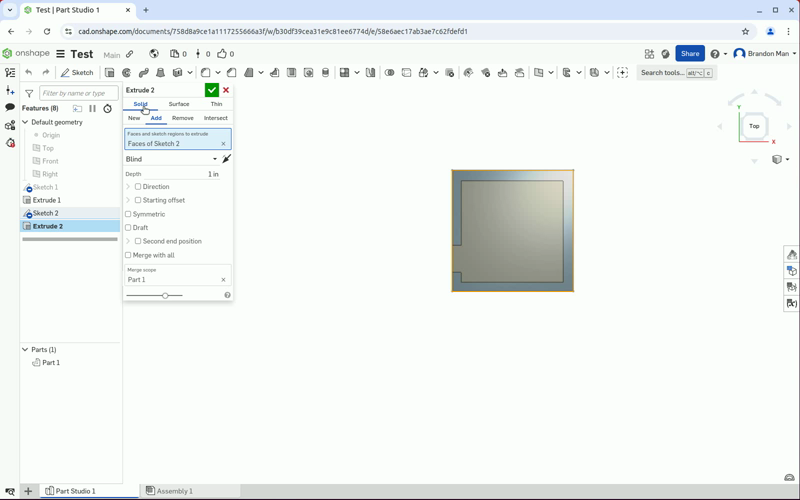
click(143, 106)
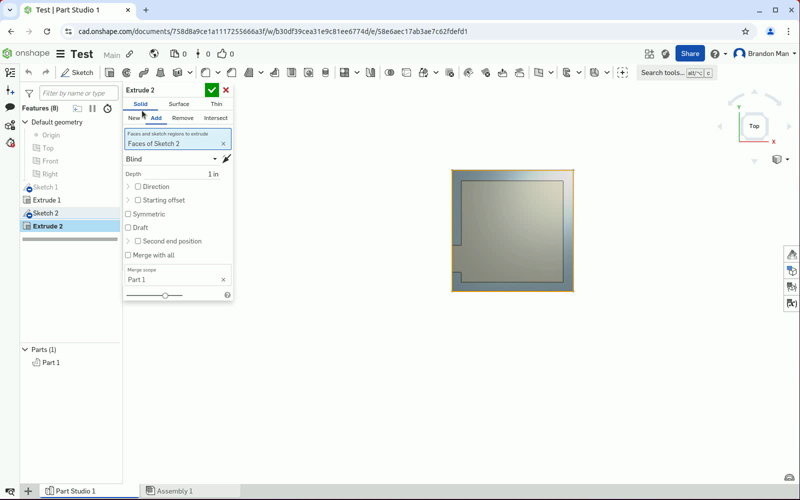
mouse_move(137, 120)
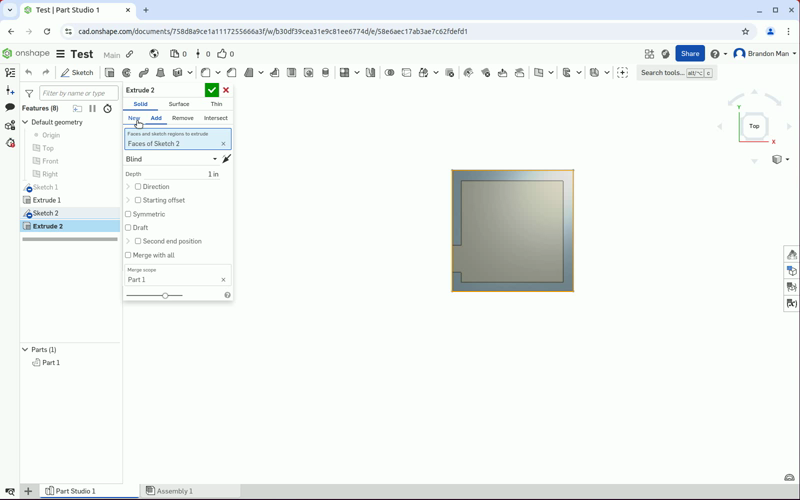
click(137, 120)
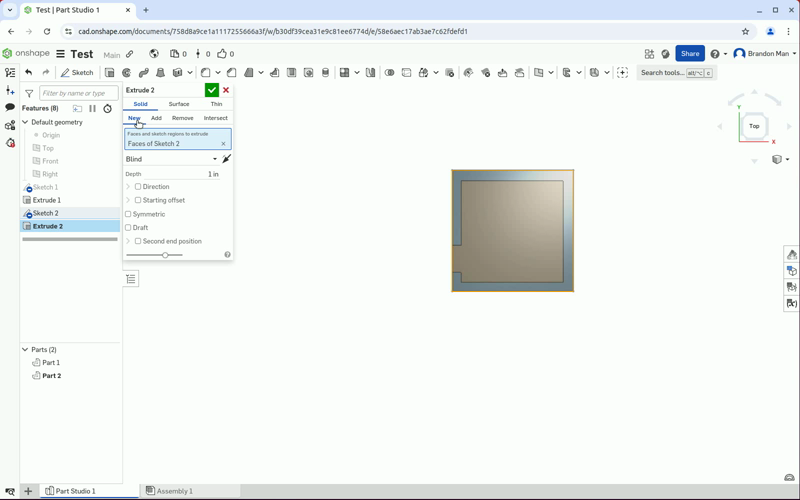
key(tab, 4)
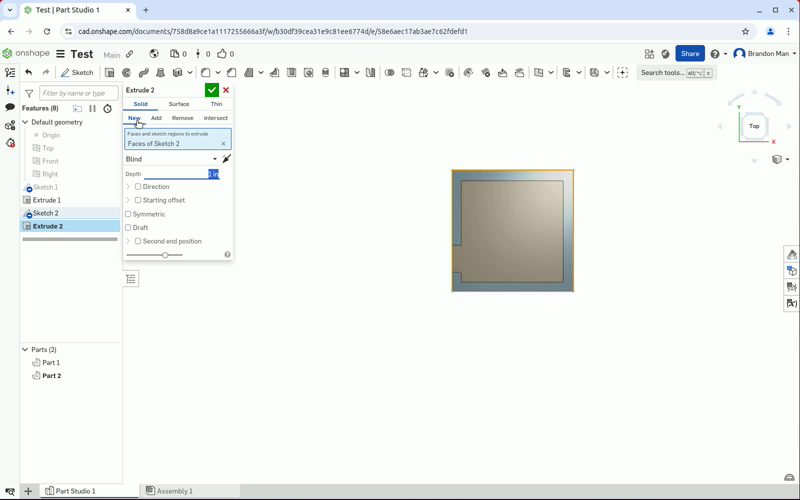
text(-1.685)
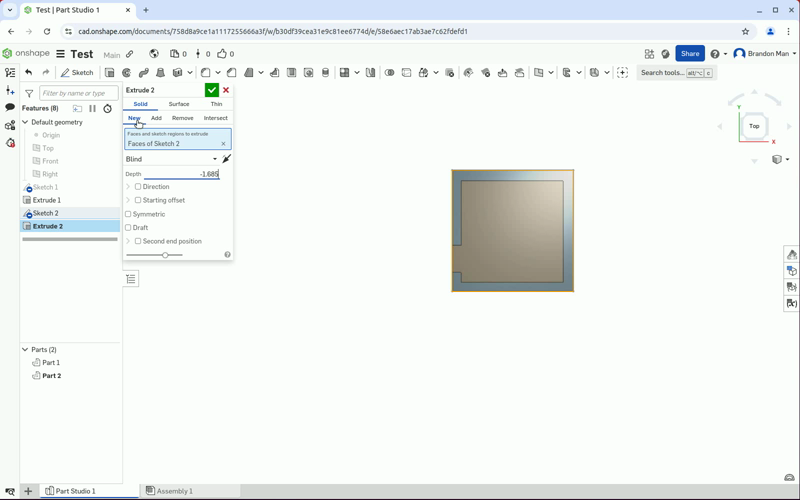
key(enter)
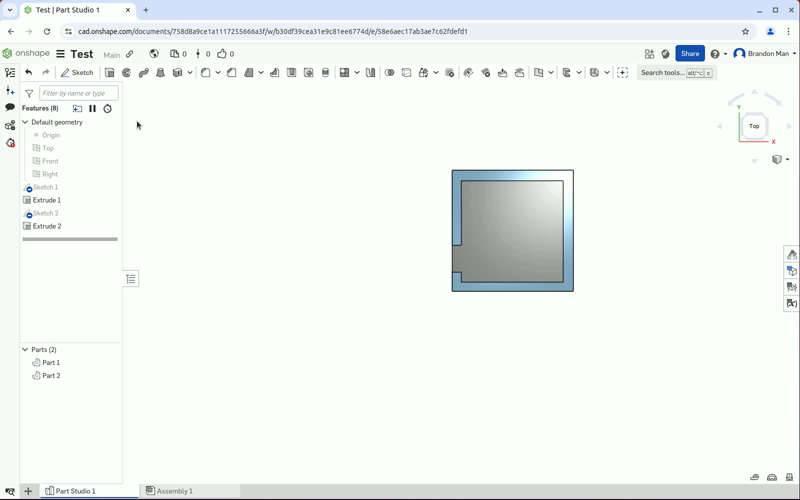
key(shift+h)
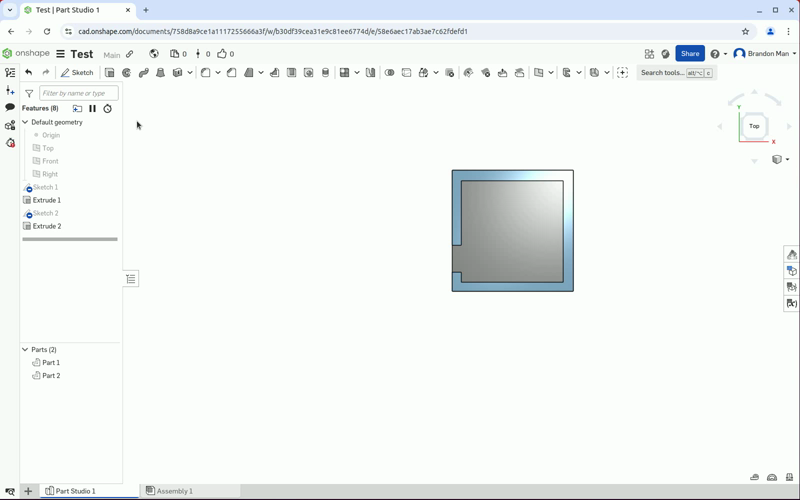
key(shift+h)
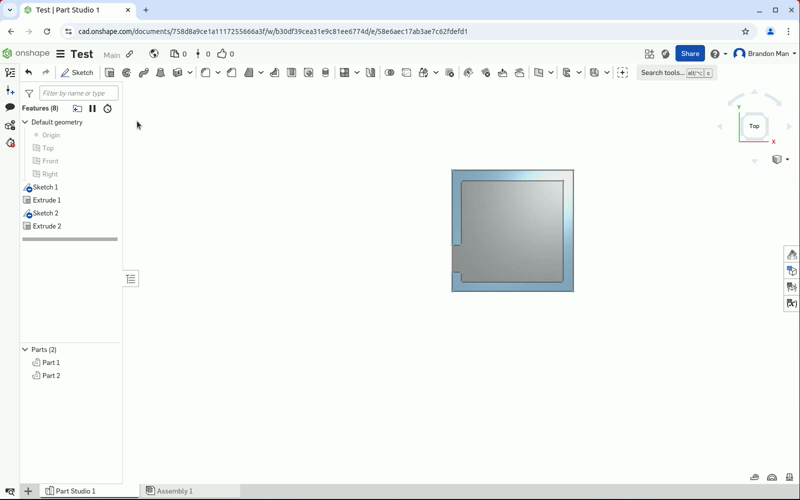
key(shift+7)
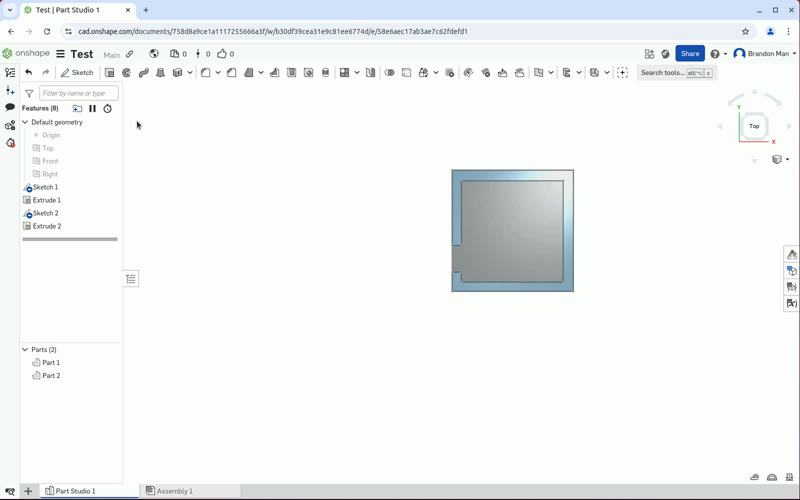
key(up, 3)
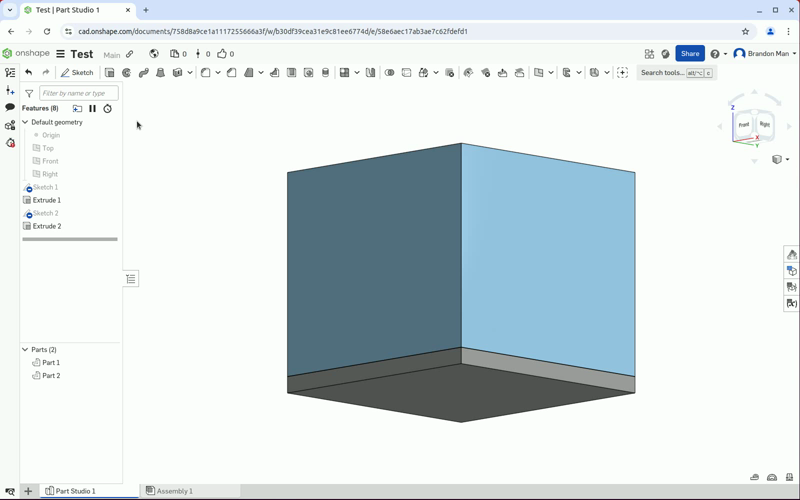
key(left, 3)
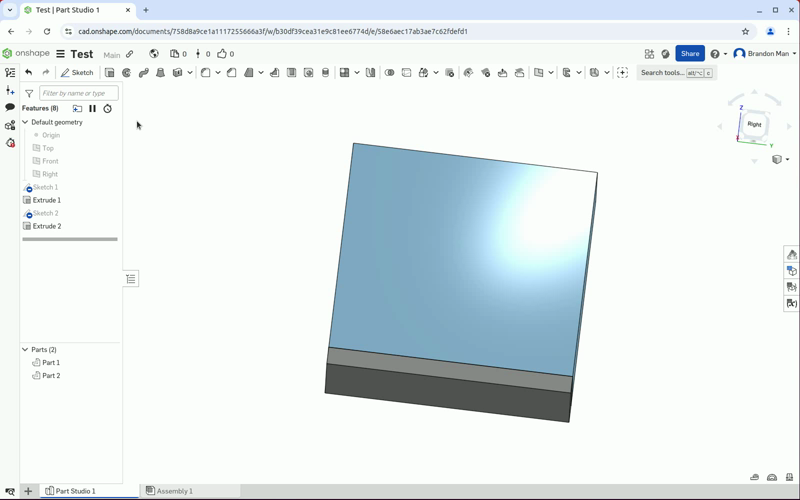
key(right, 3)
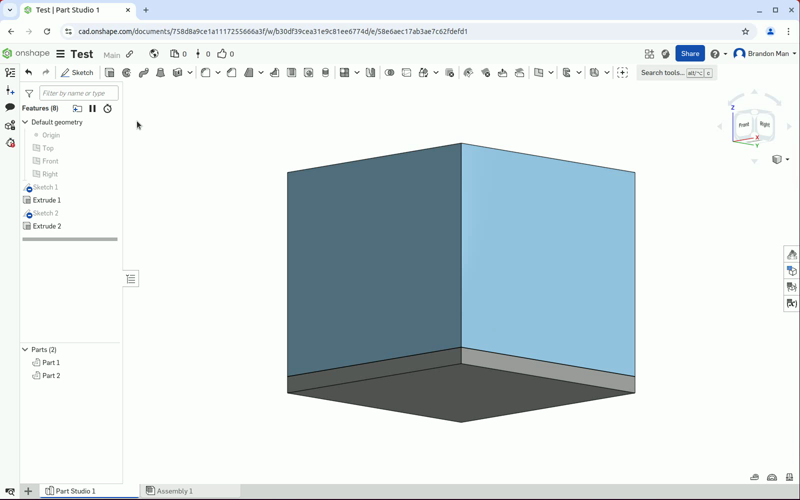
key(down, 3)
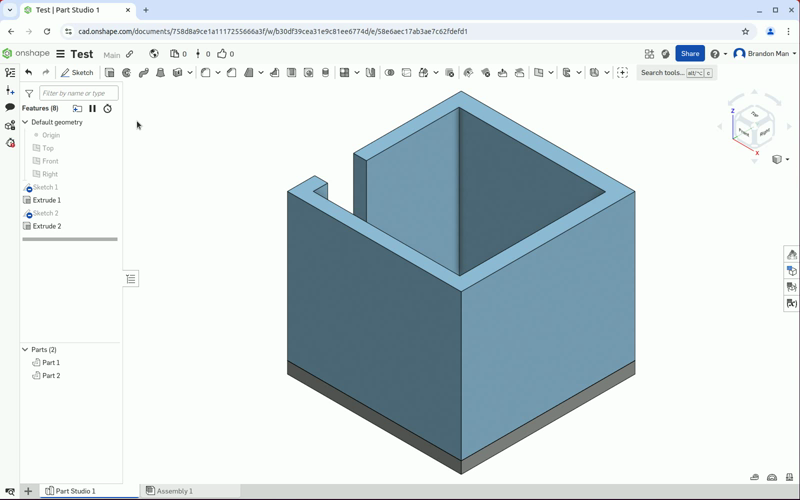
mouse_move(73, 189)
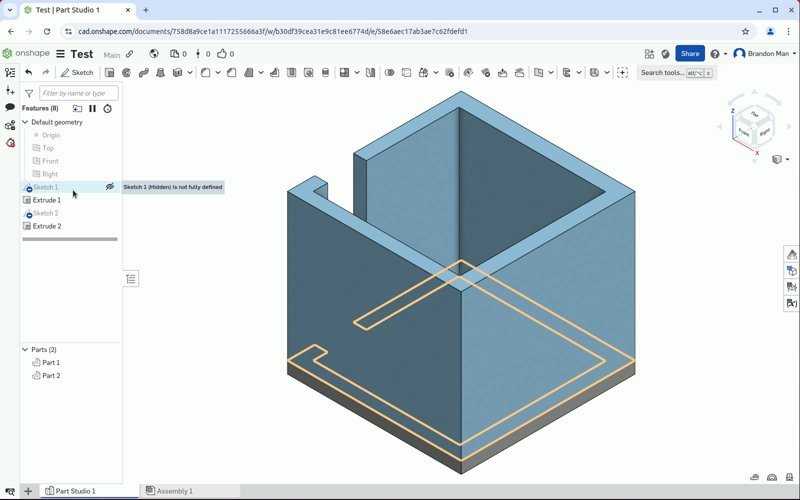
click(73, 189)